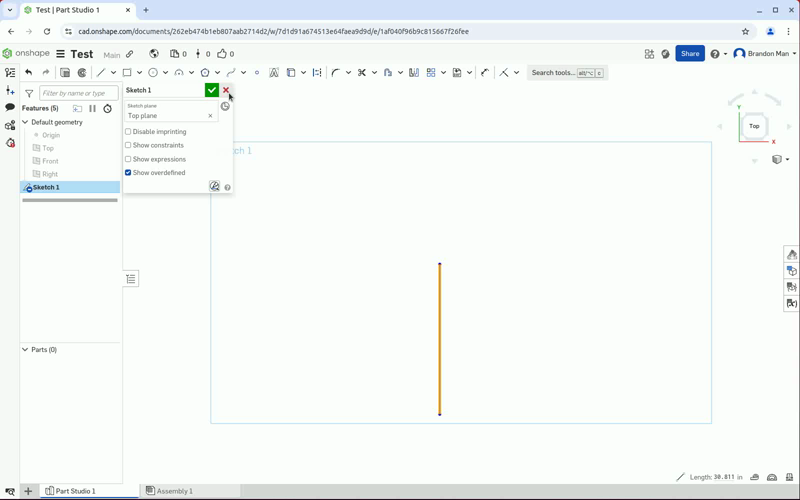
key(shift+h)
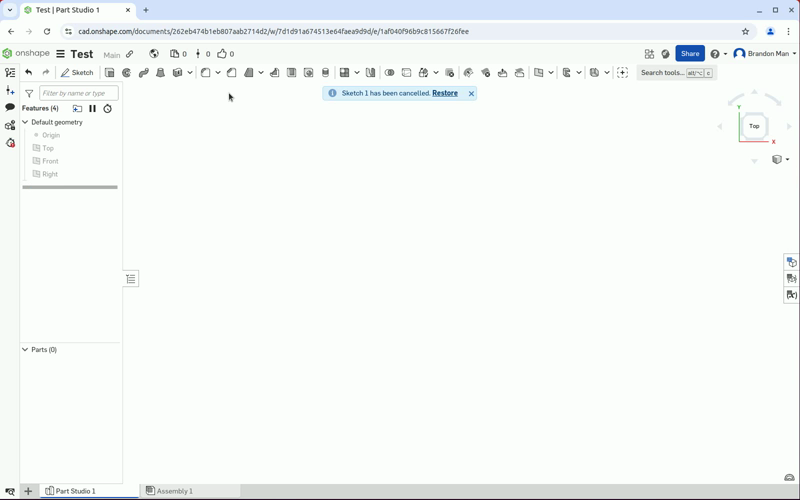
mouse_move(73, 352)
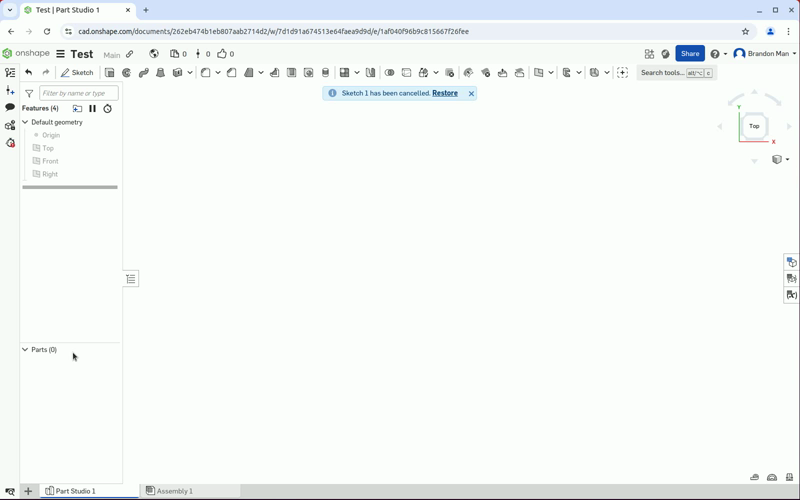
key(y)
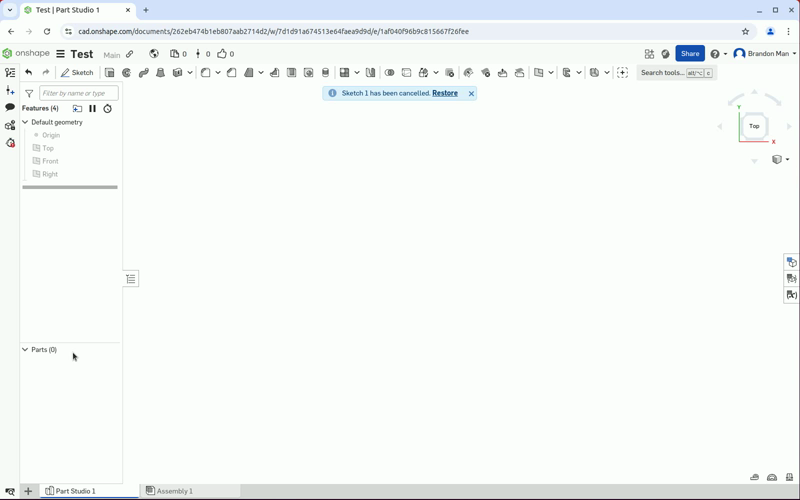
key(shift+p)
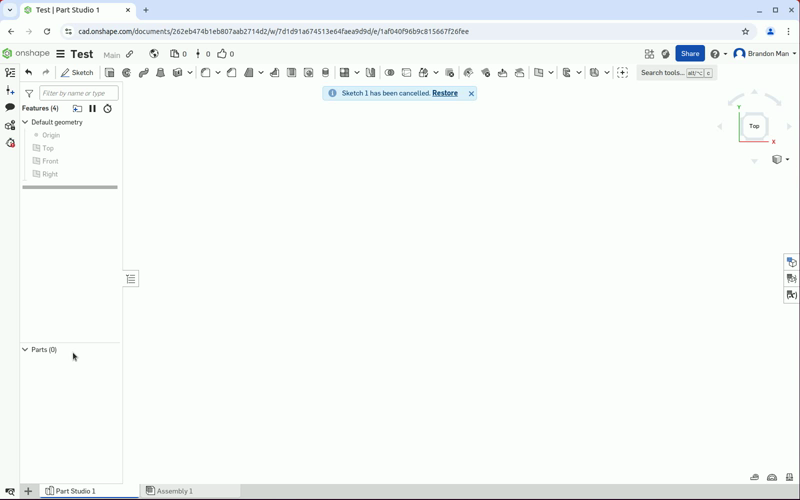
key(space)
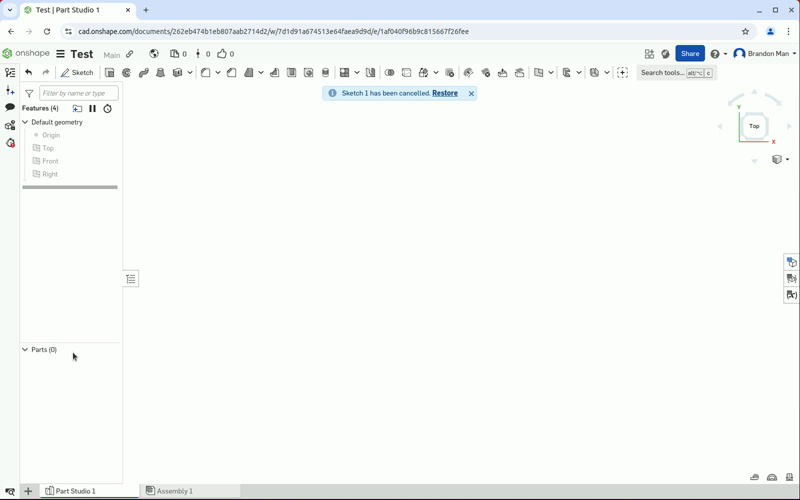
key_down(shift)
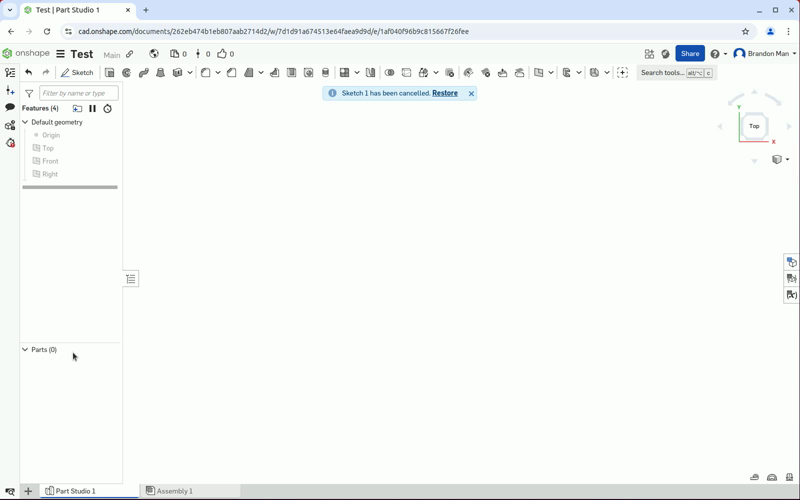
key(up)
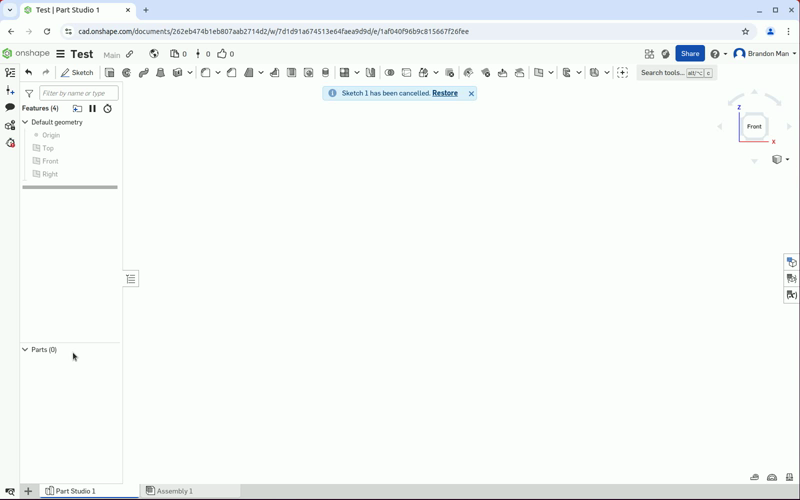
key_up(shift)
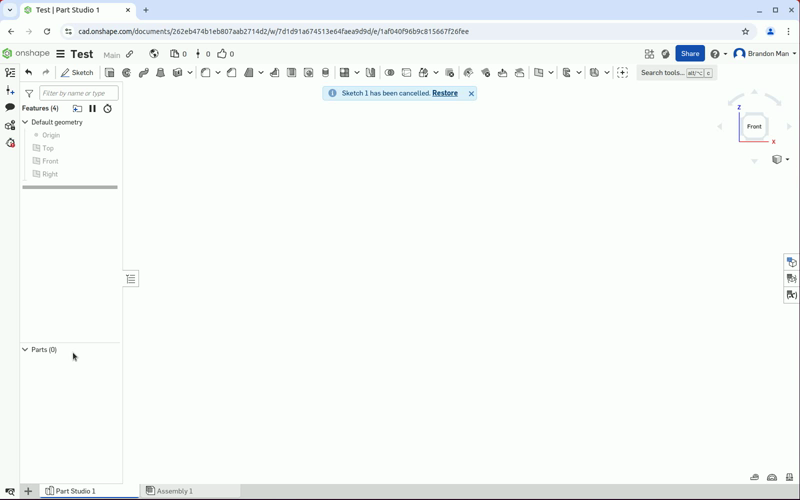
mouse_move(73, 352)
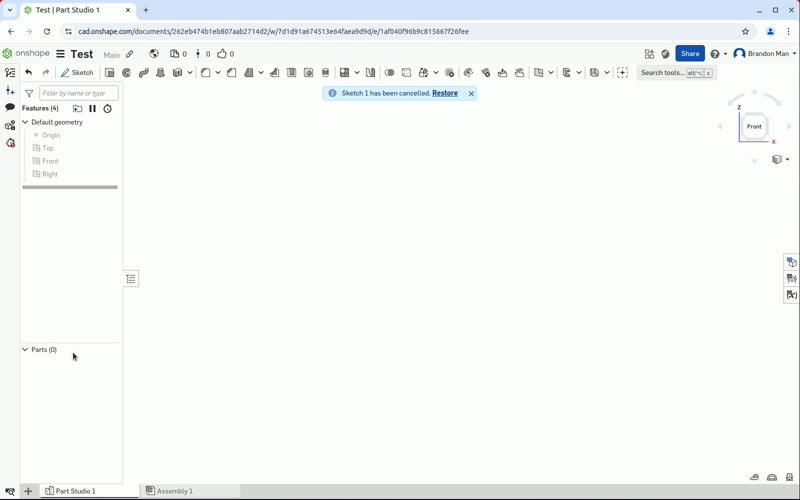
key(shift+y)
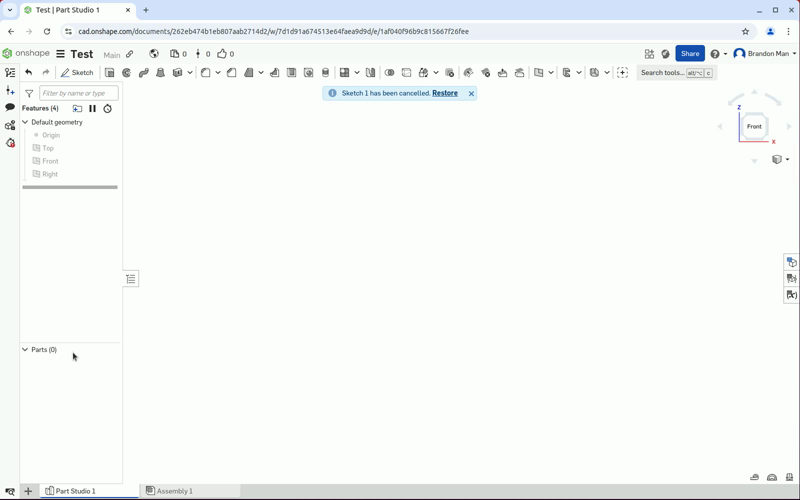
key(shift+s)
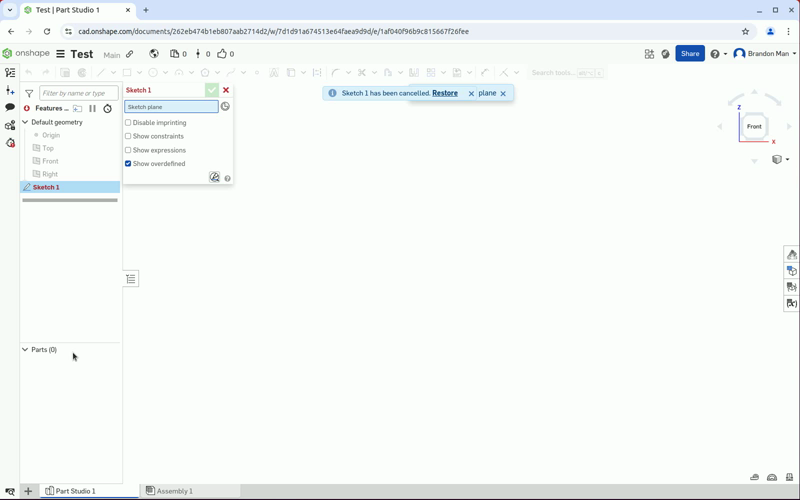
mouse_move(73, 163)
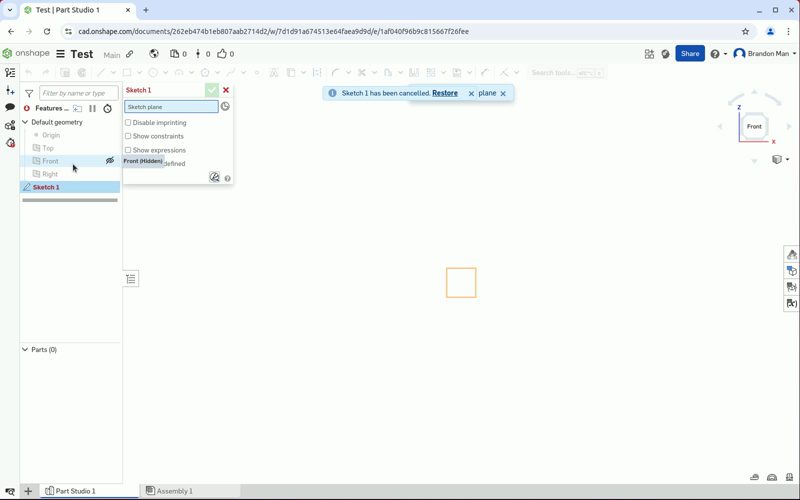
click(73, 163)
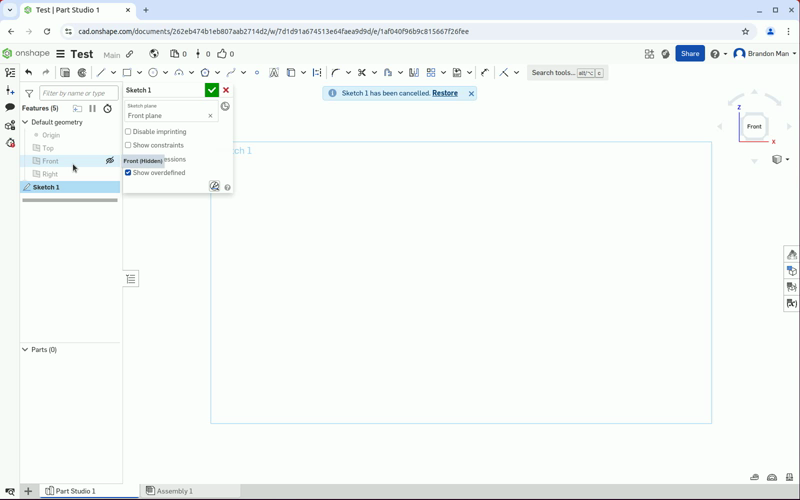
mouse_move(73, 352)
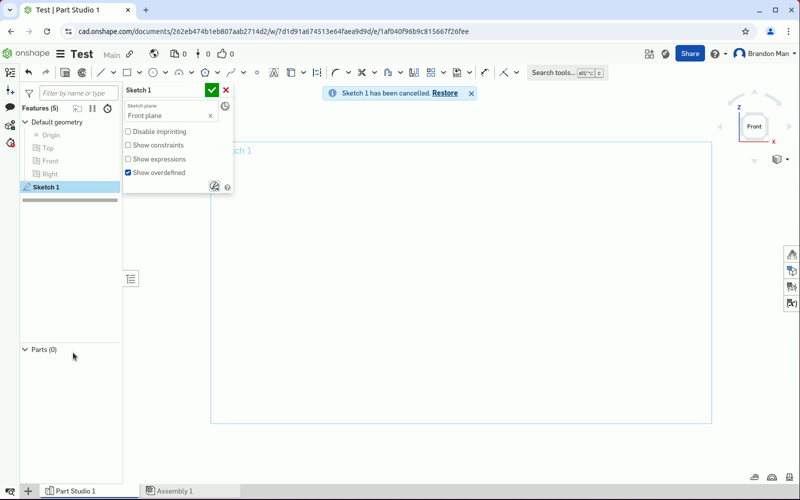
key(y)
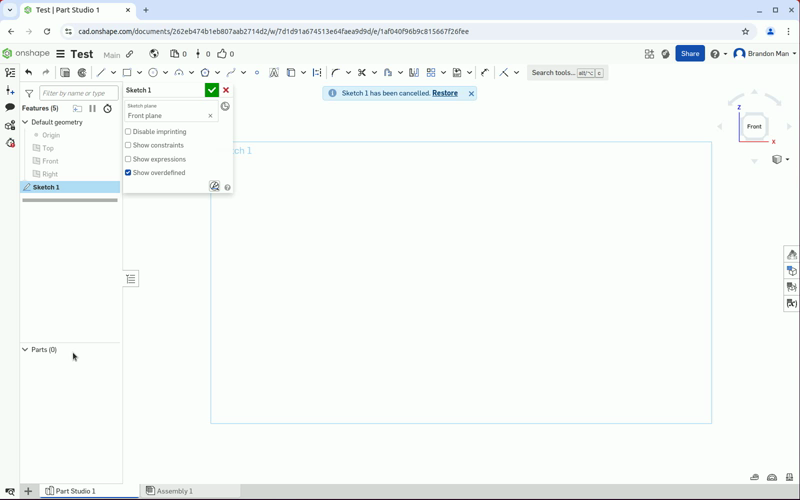
key(l)
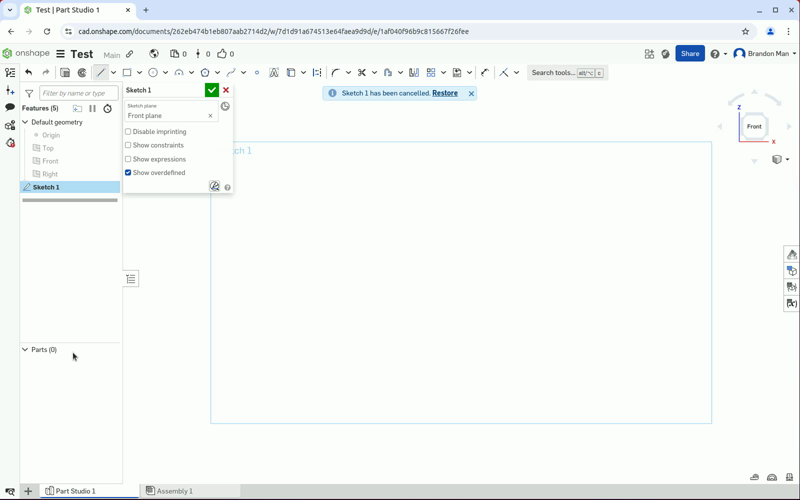
key_down(shift)
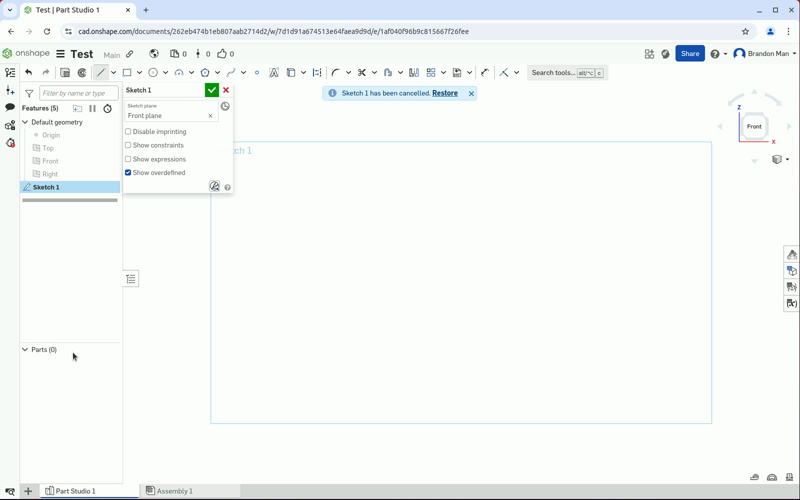
mouse_move(369, 367)
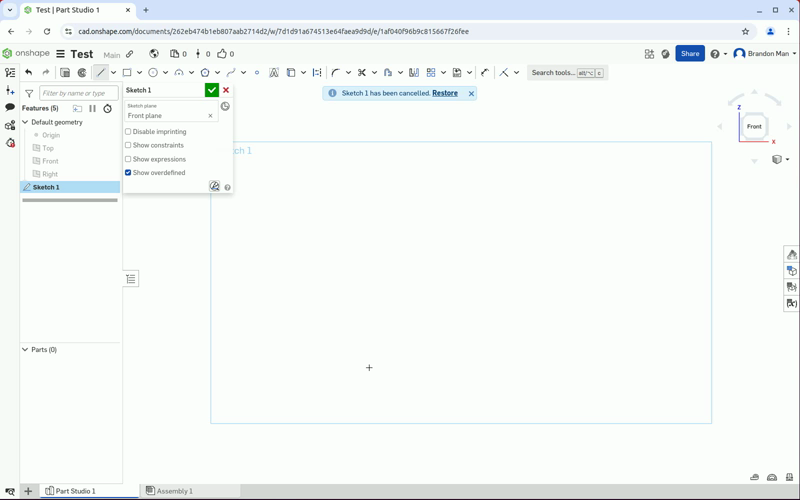
click(369, 367)
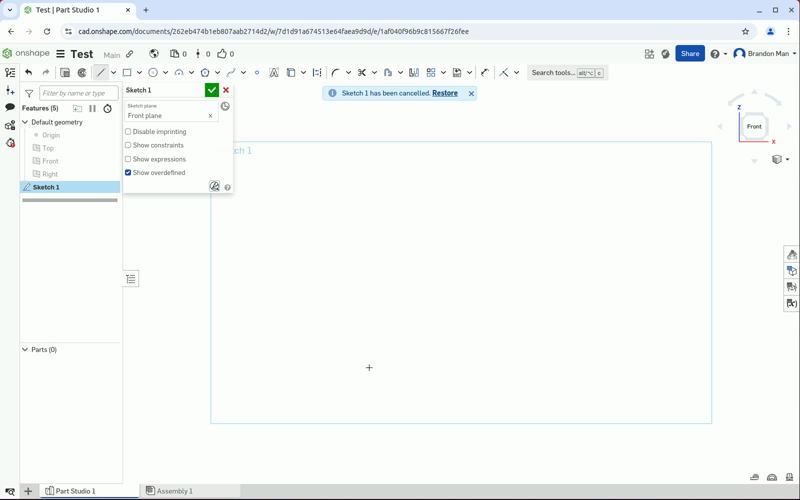
key_up(shift)
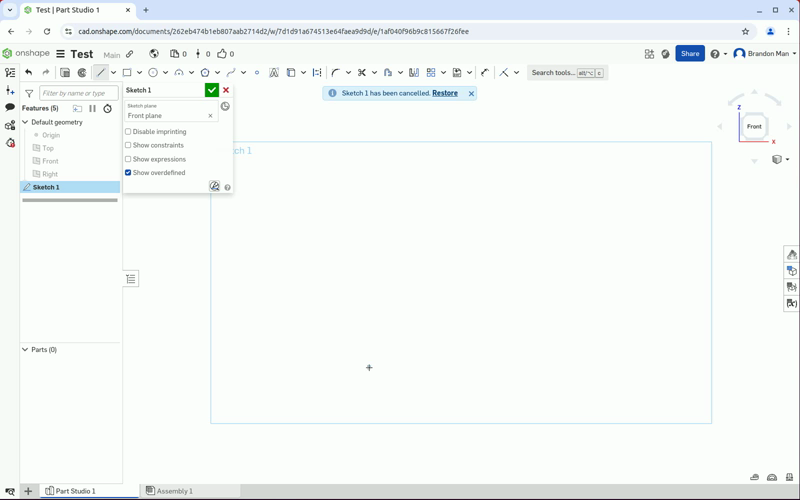
key_down(shift)
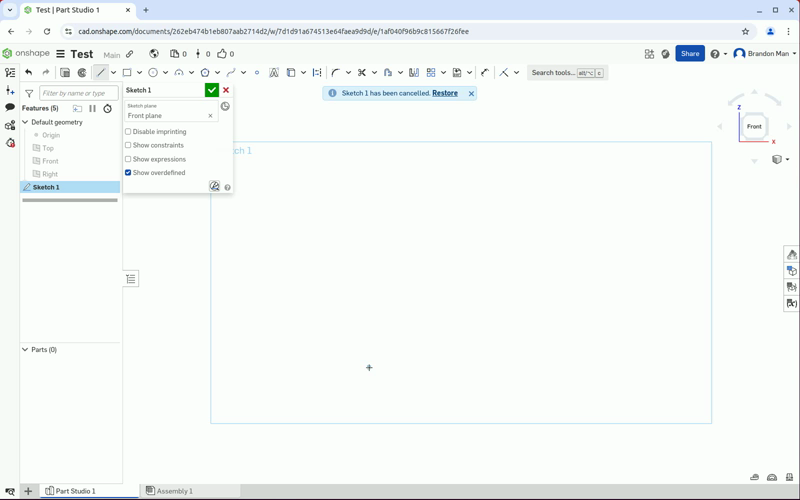
mouse_move(551, 367)
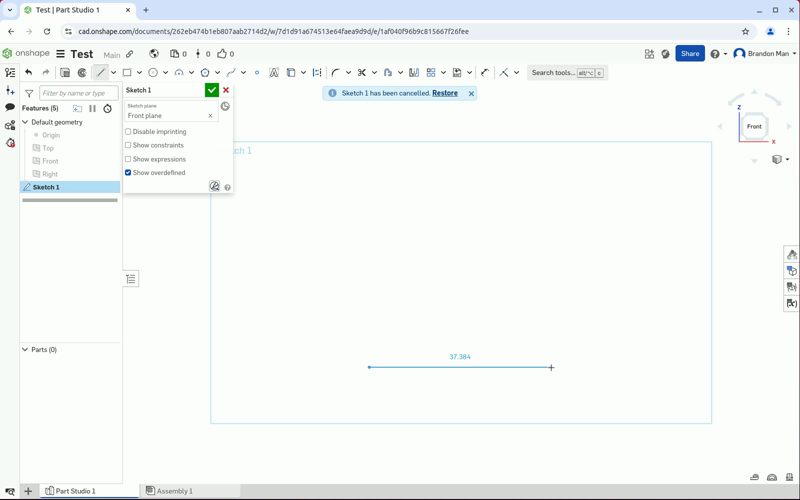
click(551, 367)
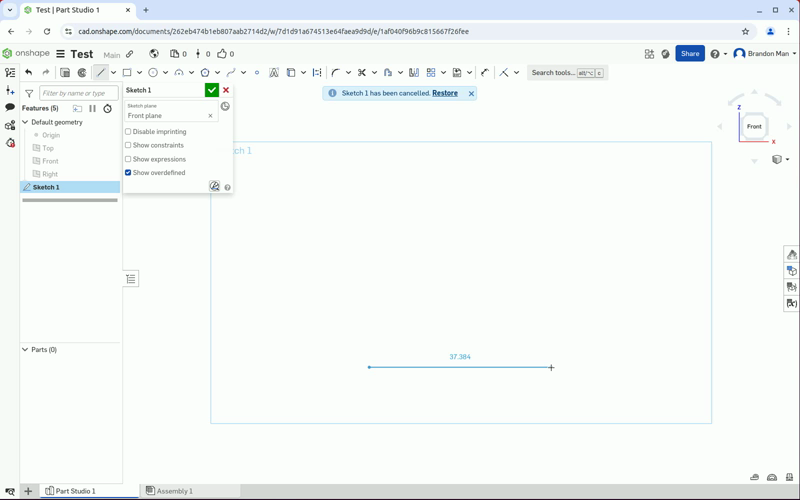
key_up(shift)
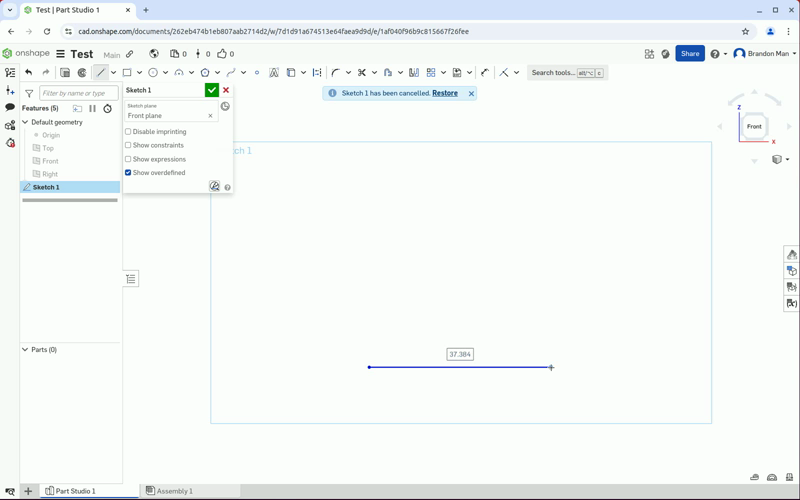
key_down(shift)
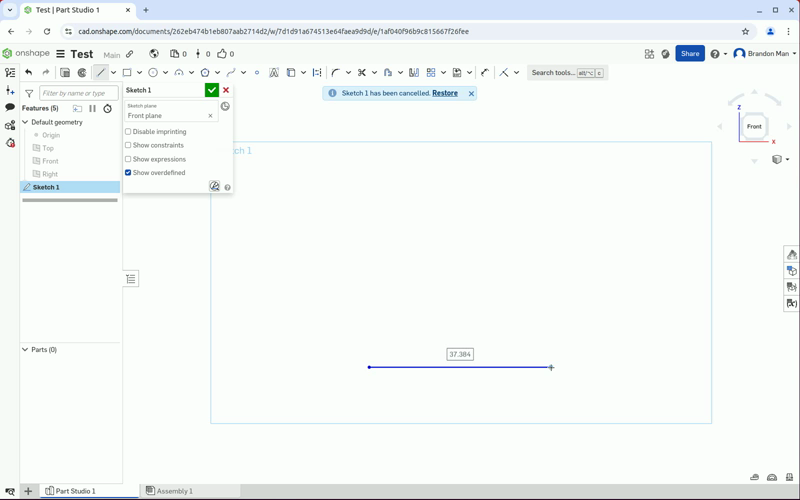
mouse_move(460, 171)
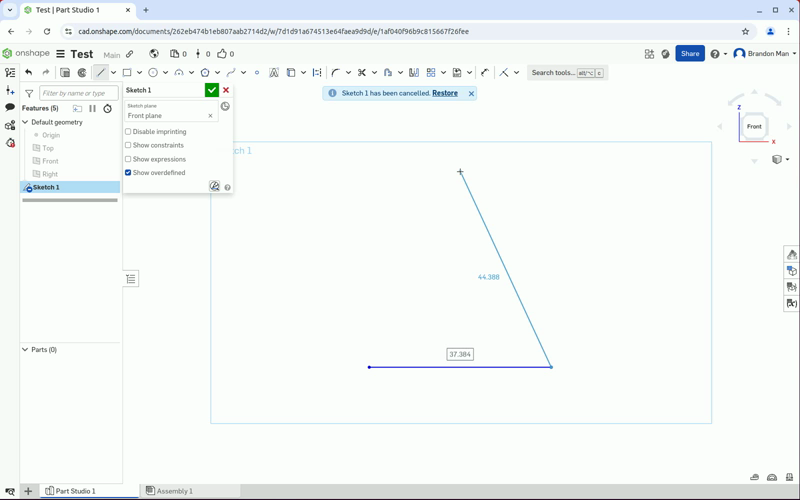
click(460, 171)
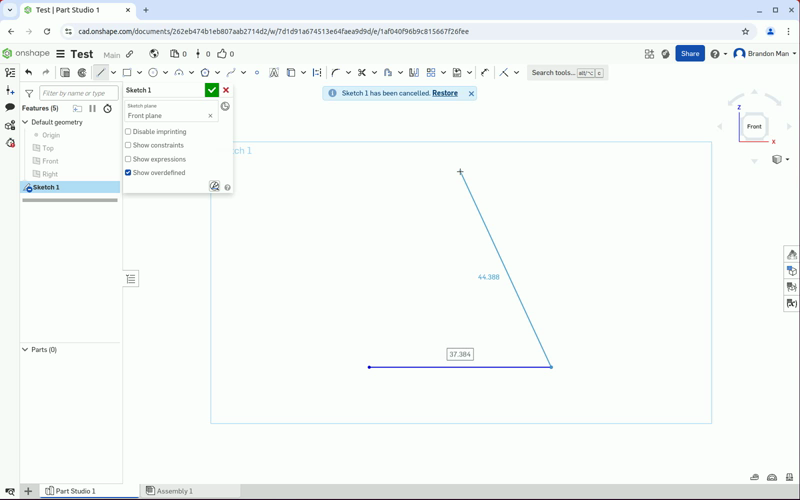
key_up(shift)
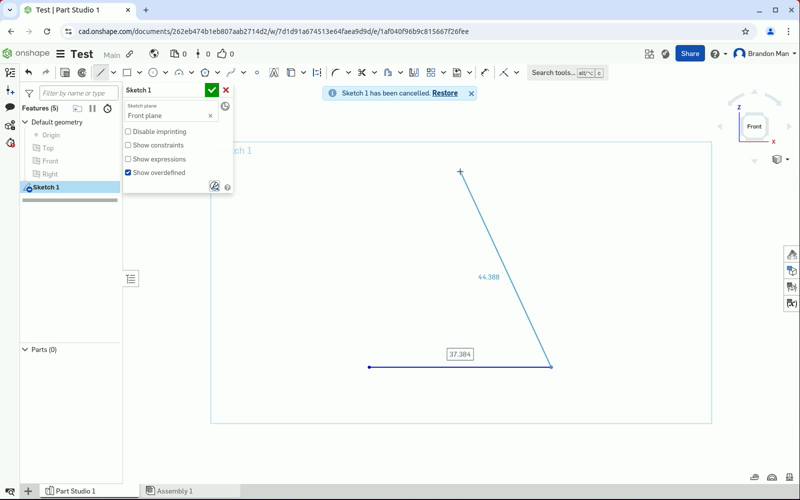
key_down(shift)
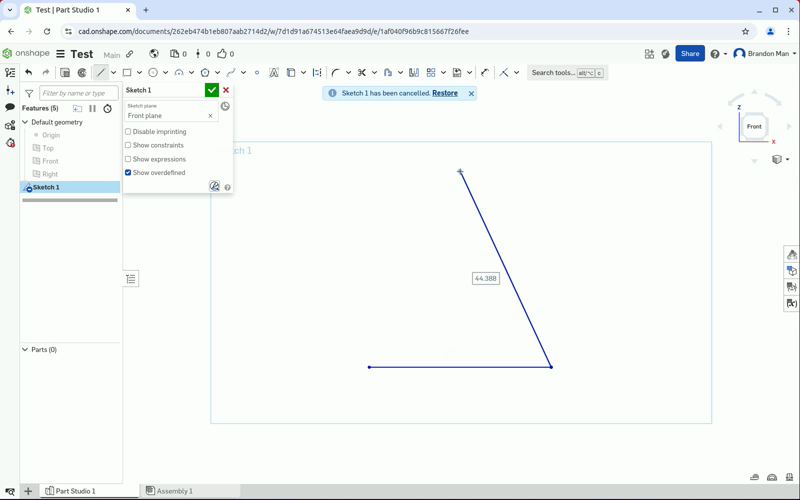
mouse_move(369, 367)
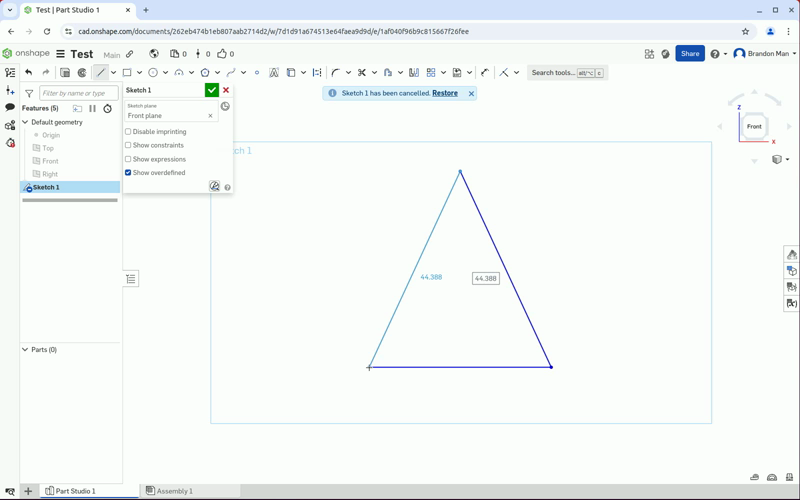
key_up(shift)
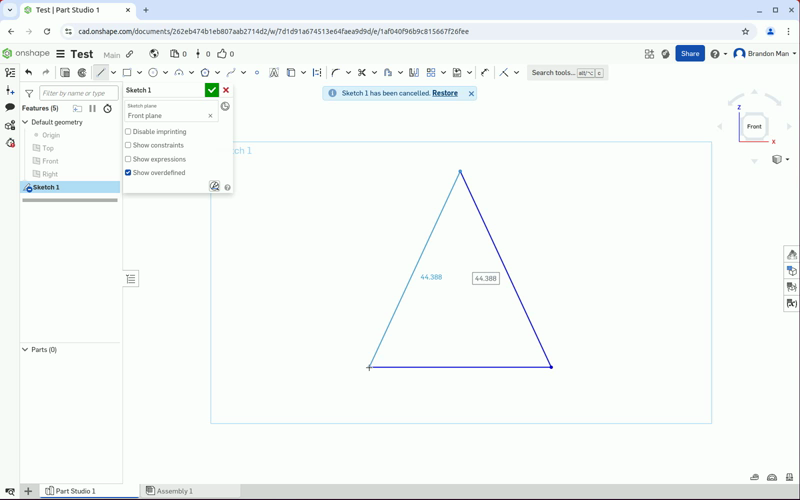
click(369, 367)
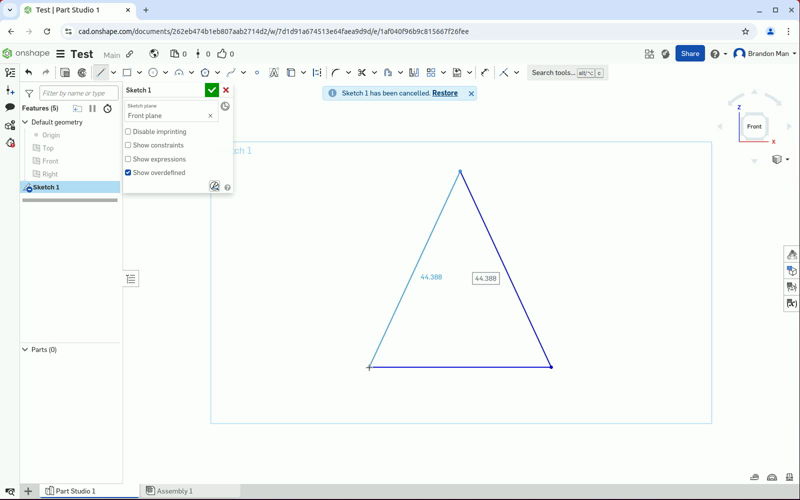
key(esc)
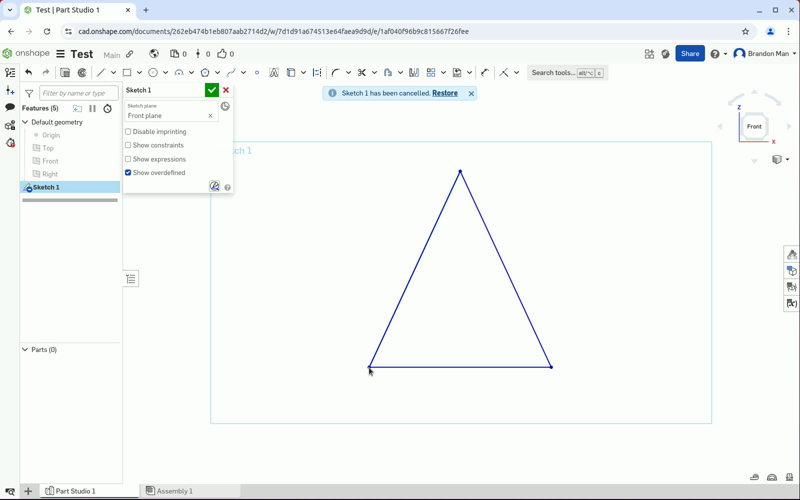
mouse_move(484, 293)
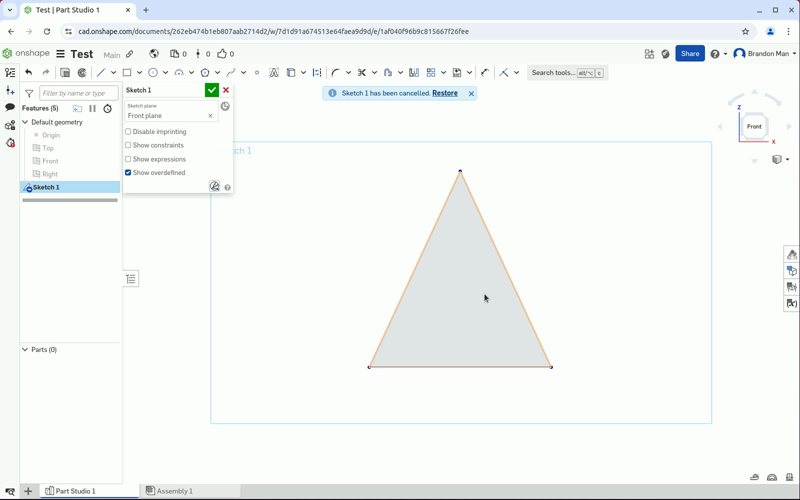
click(484, 293)
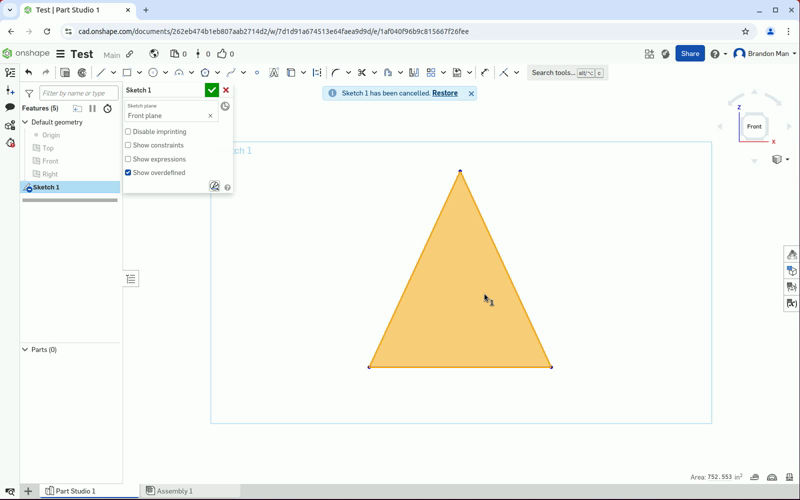
mouse_move(73, 352)
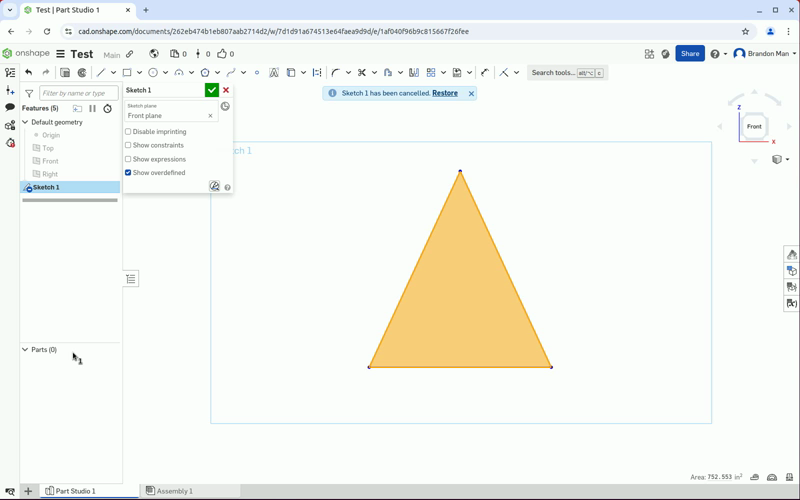
key(shift+y)
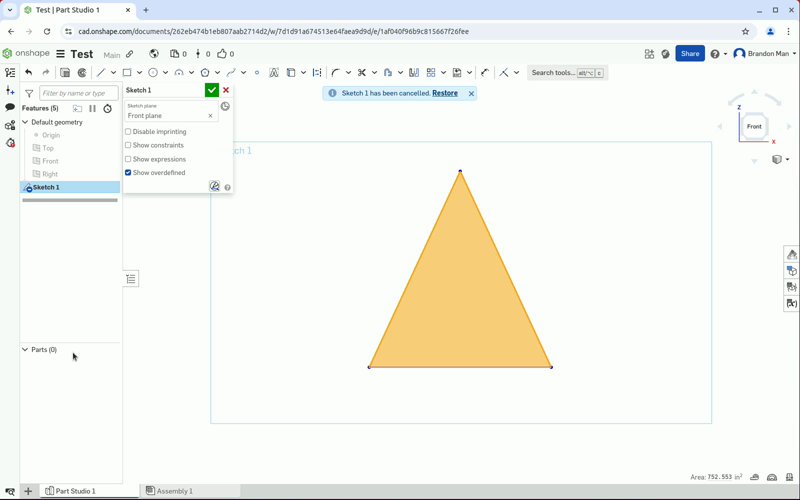
key(shift+e)
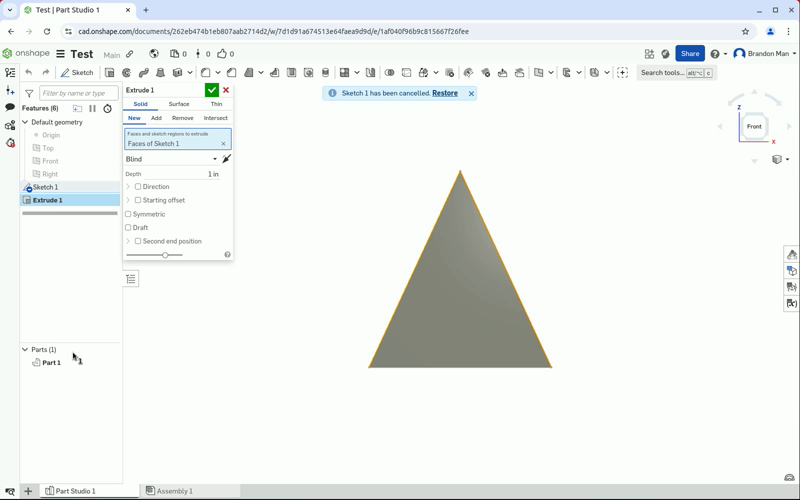
mouse_move(143, 106)
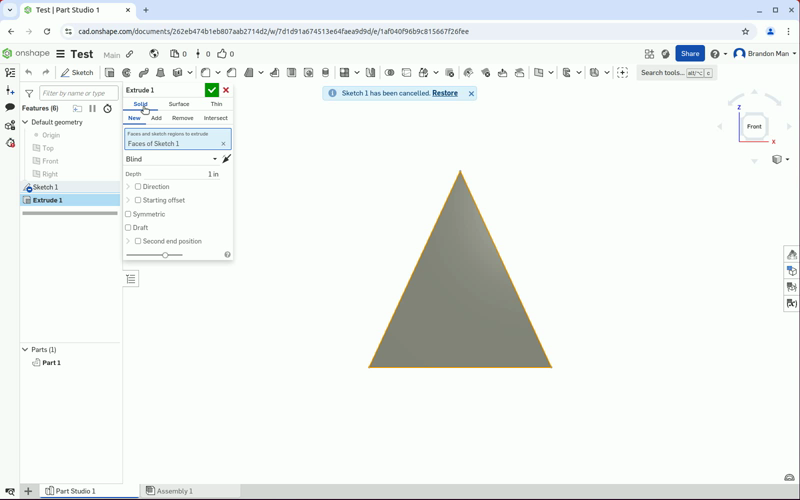
click(143, 106)
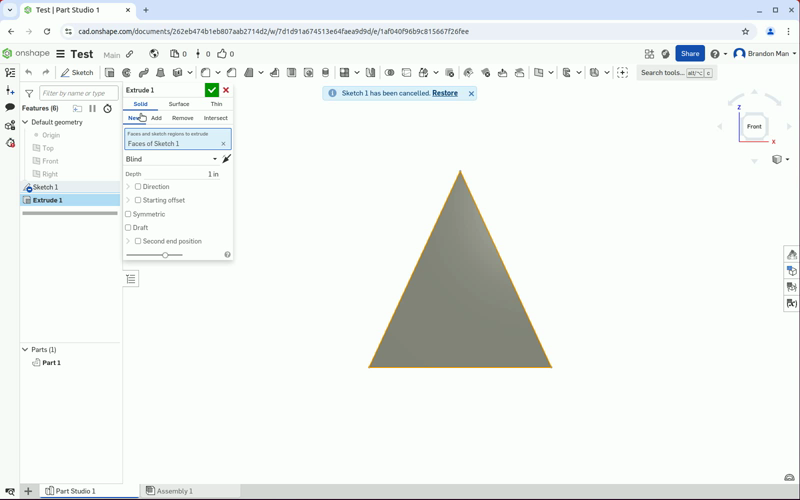
mouse_move(137, 120)
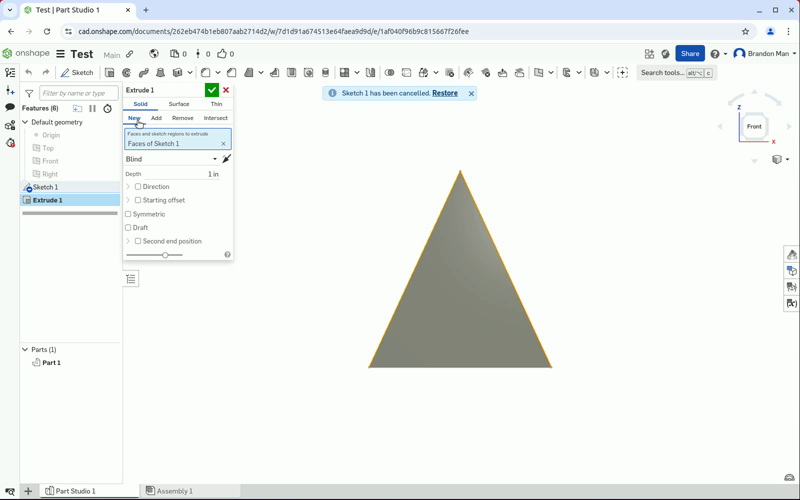
click(137, 120)
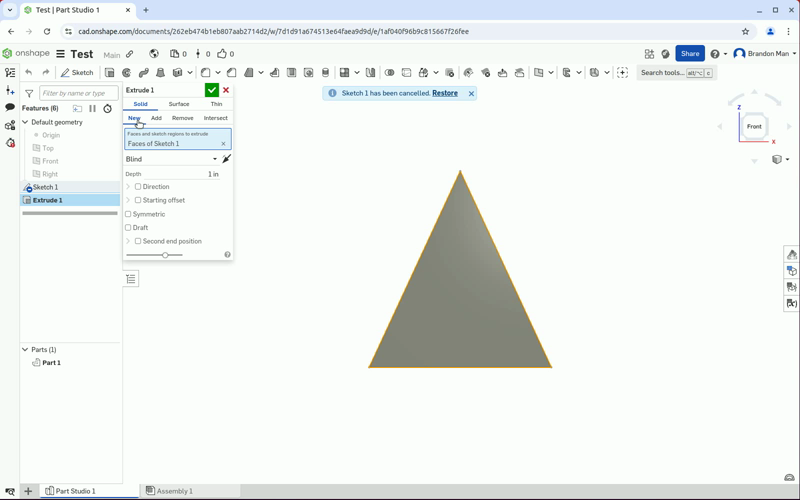
key(tab, 4)
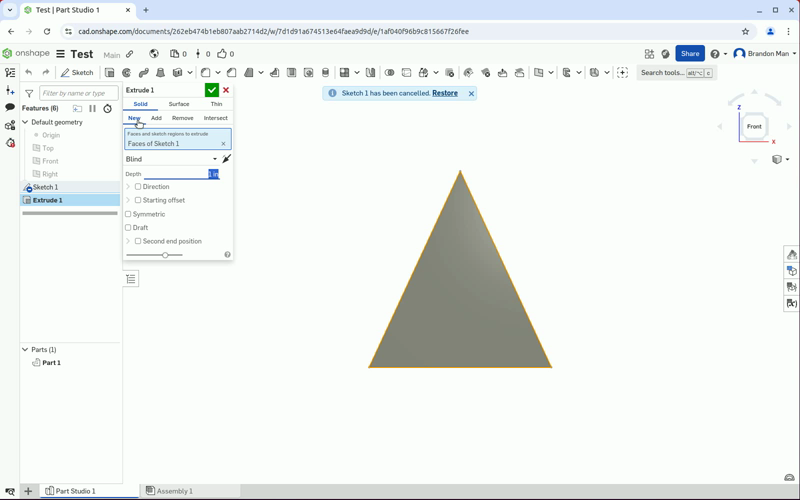
text(14.924)
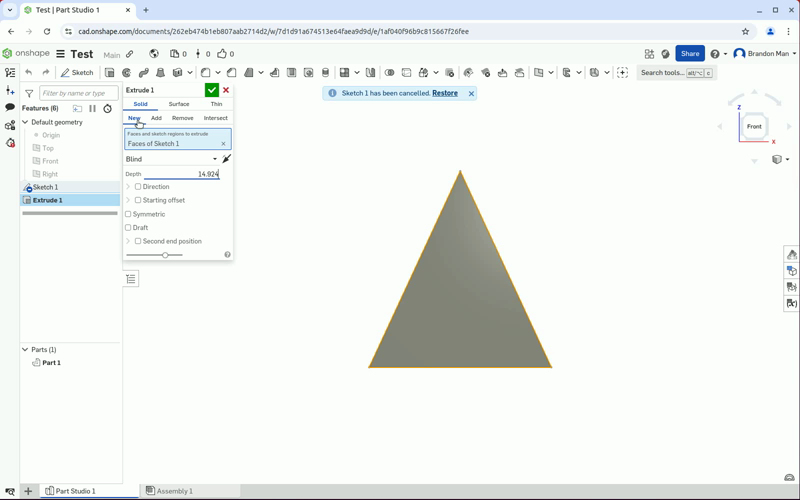
key(enter)
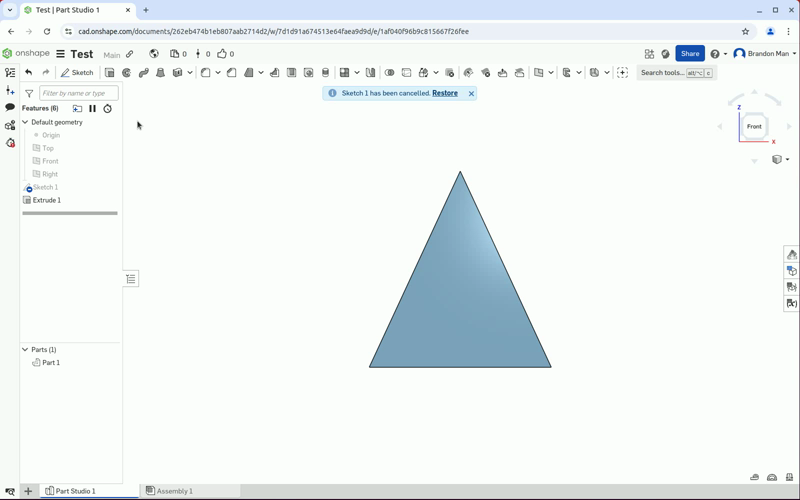
key(shift+h)
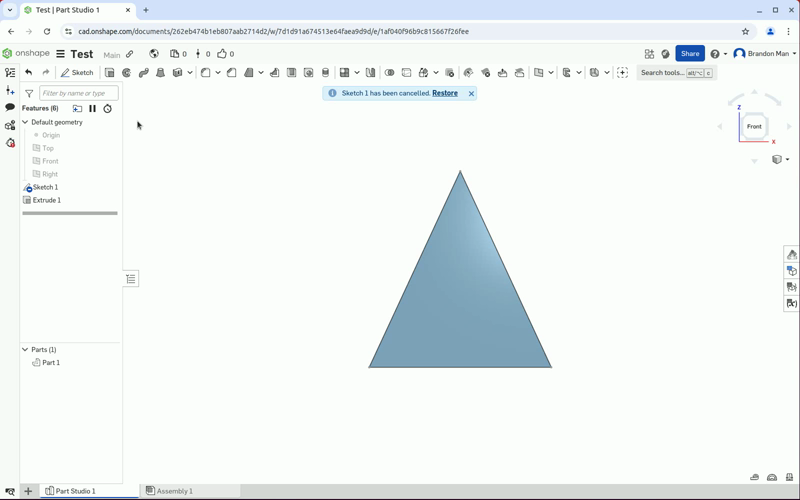
key(shift+h)
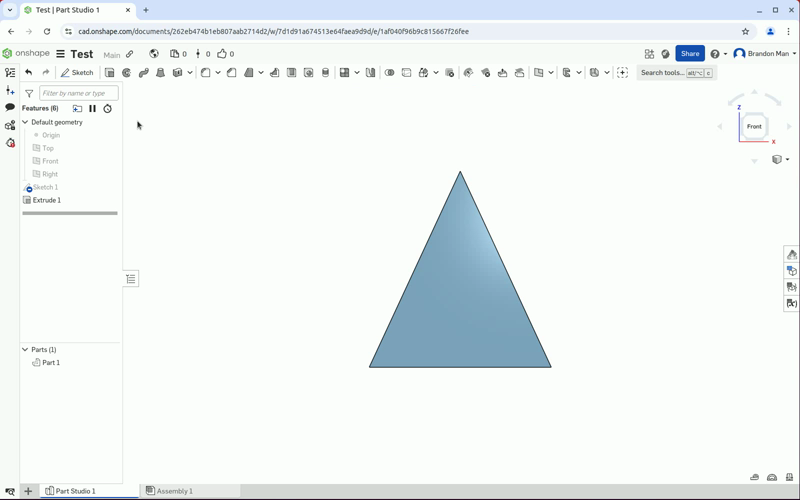
mouse_move(73, 189)
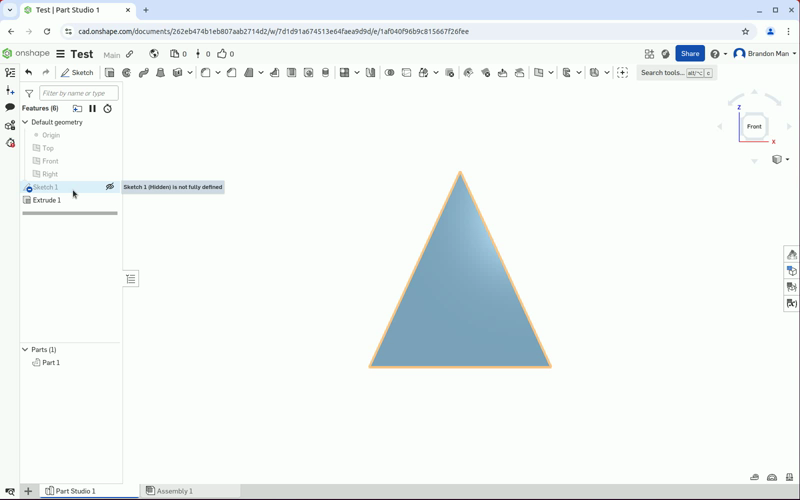
click(73, 189)
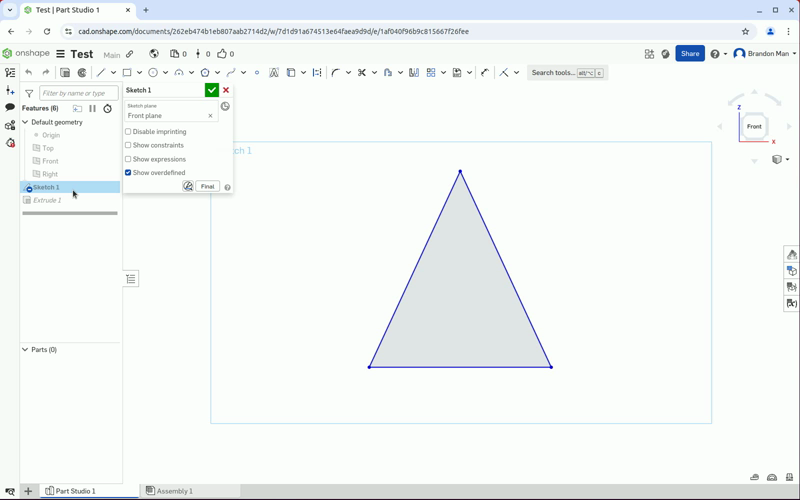
mouse_move(229, 92)
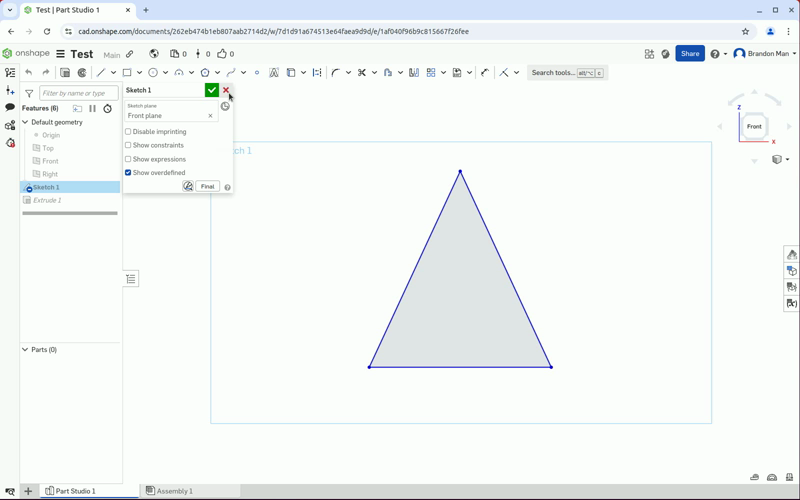
click(229, 92)
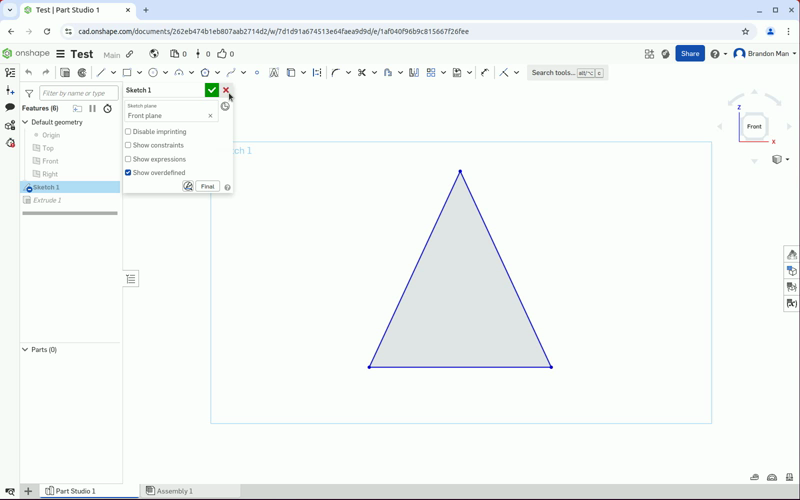
key(shift+s)
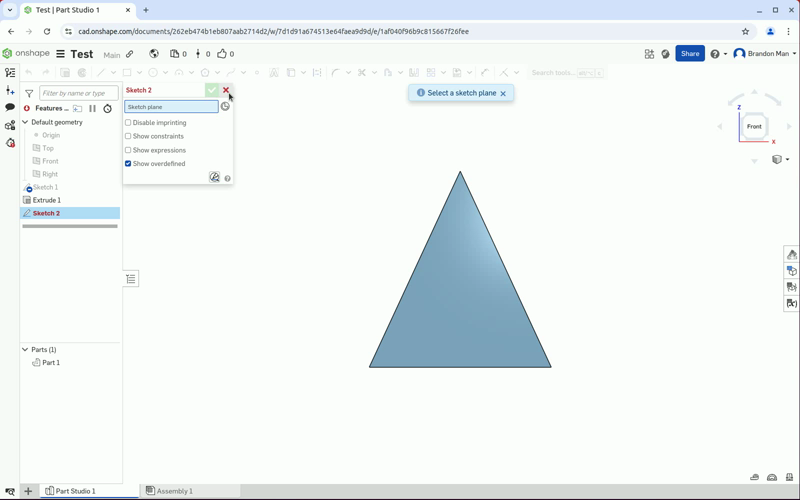
mouse_move(73, 163)
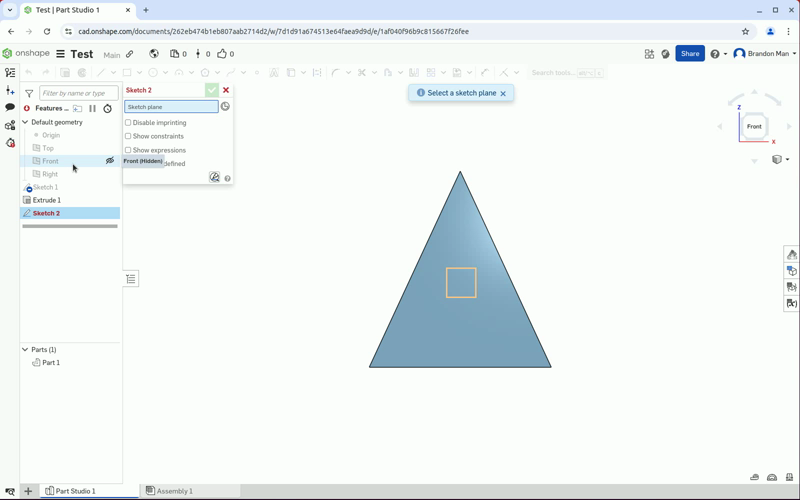
click(73, 163)
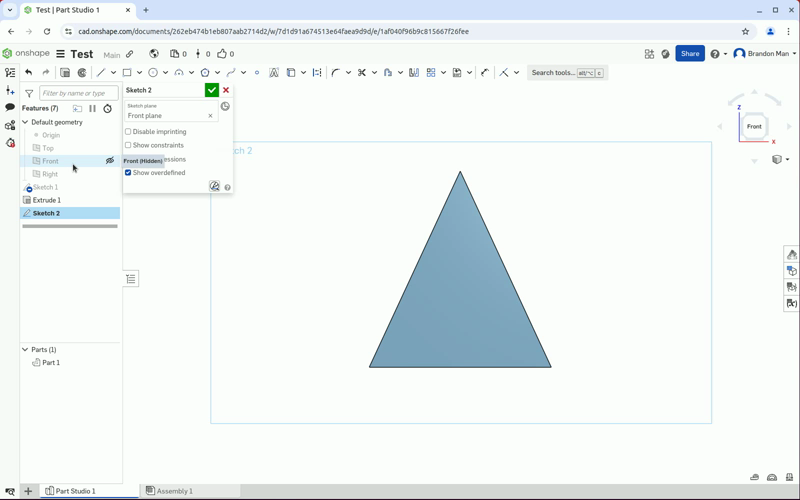
mouse_move(73, 352)
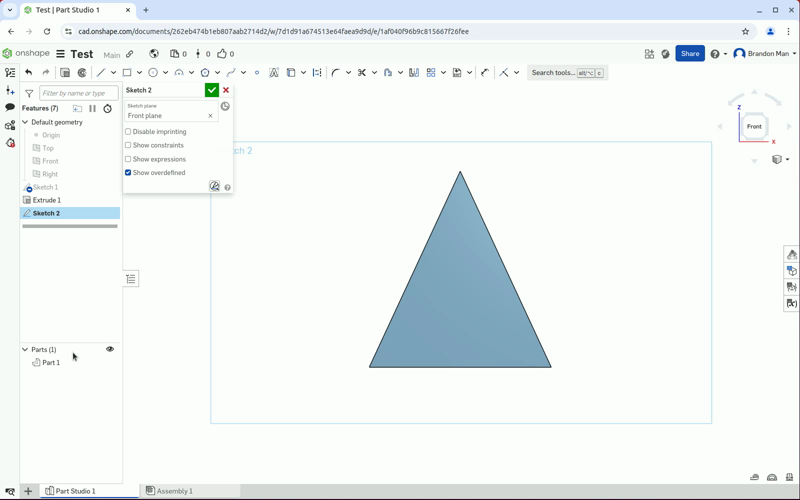
key(y)
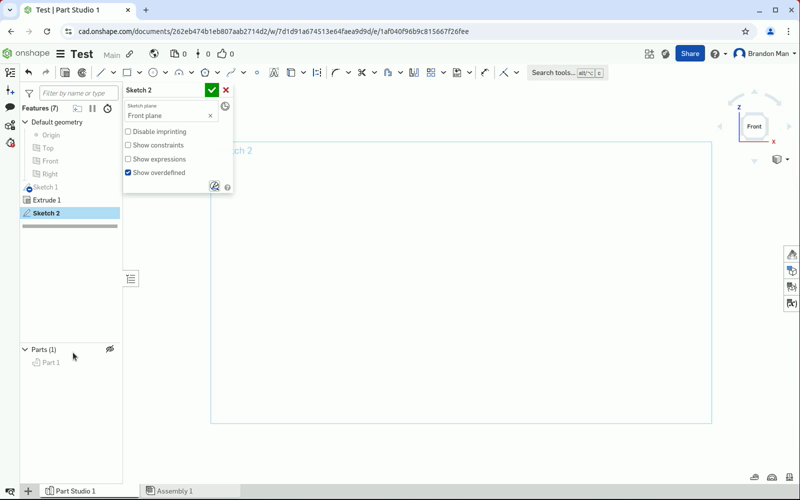
key(l)
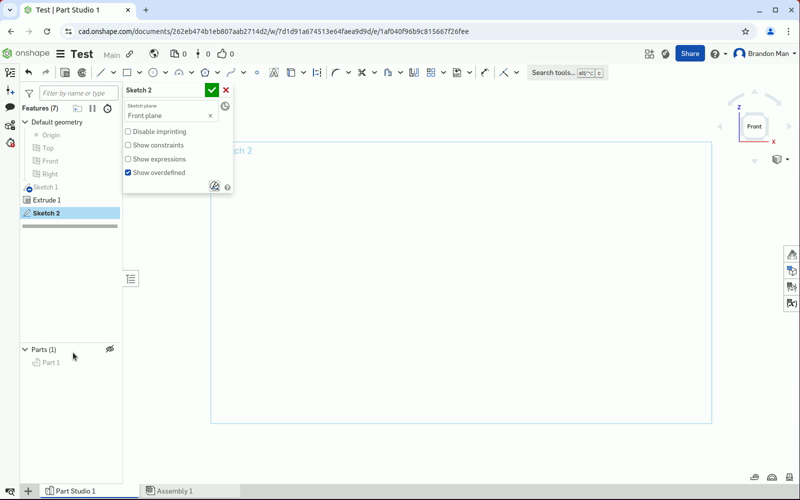
key_down(shift)
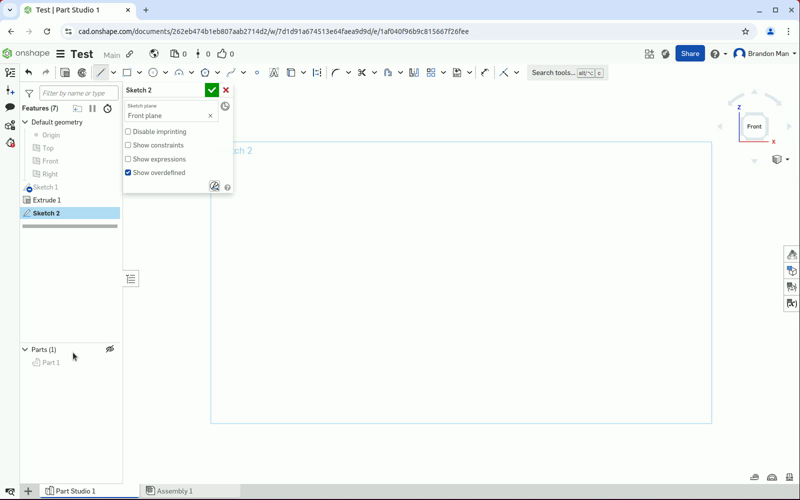
mouse_move(385, 353)
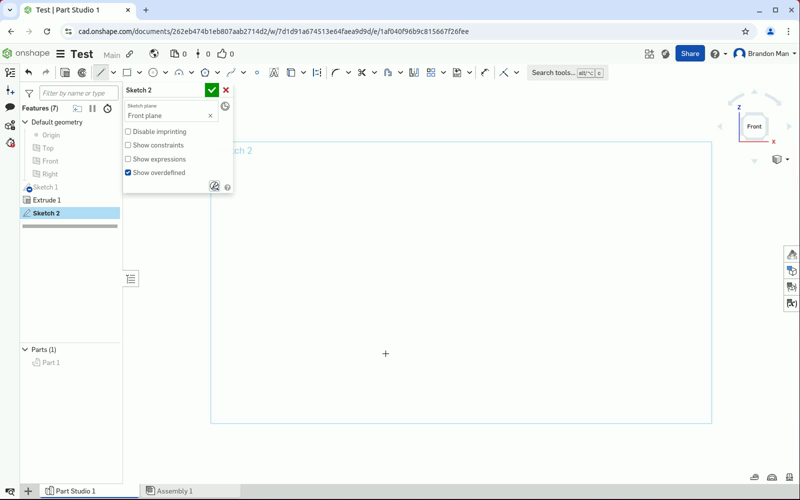
click(385, 353)
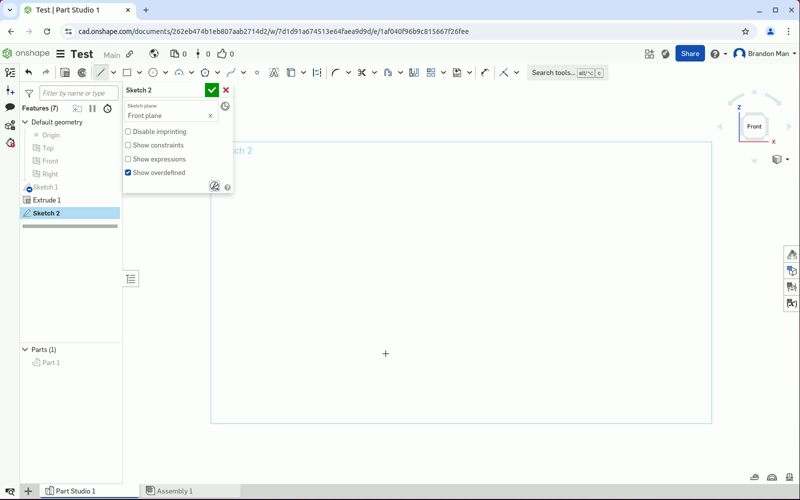
key_up(shift)
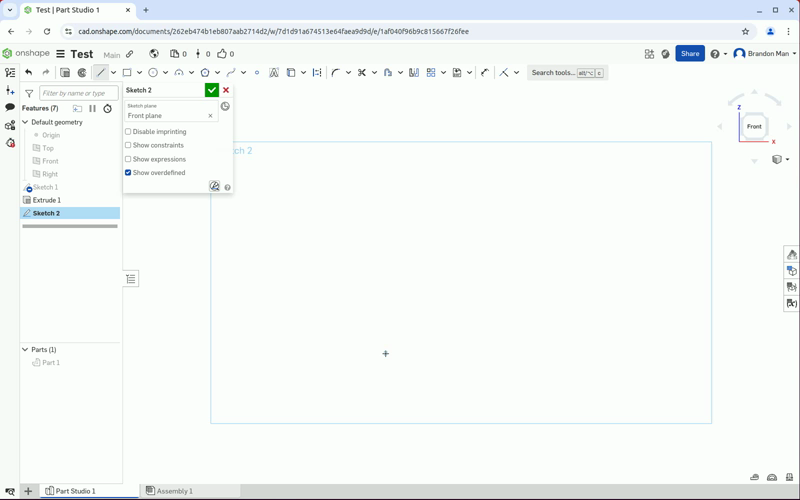
key_down(shift)
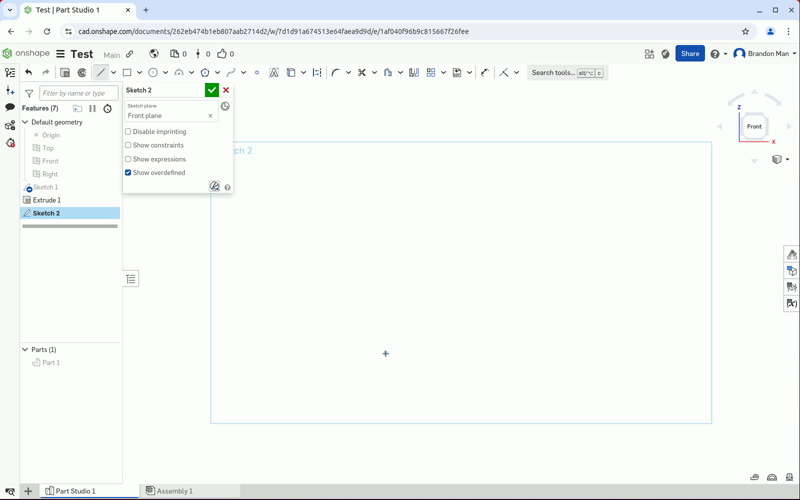
mouse_move(533, 353)
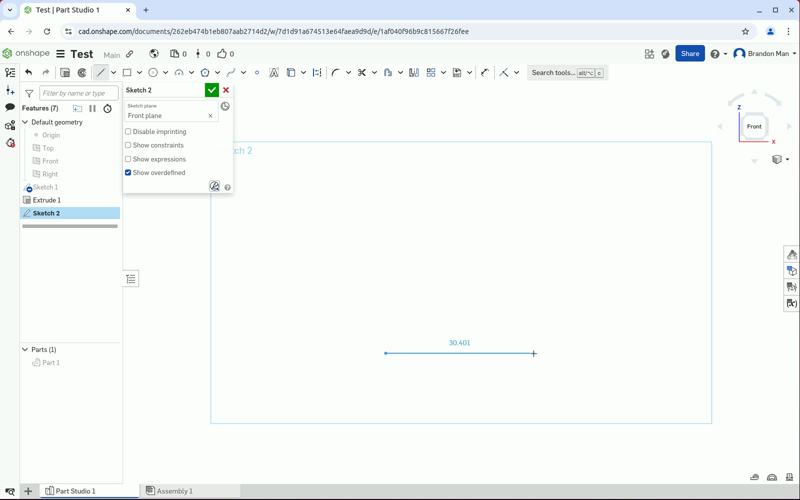
click(533, 353)
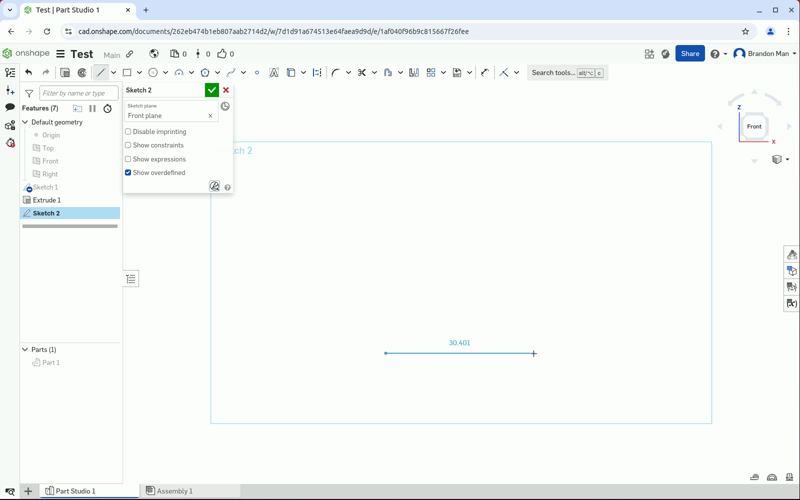
key_up(shift)
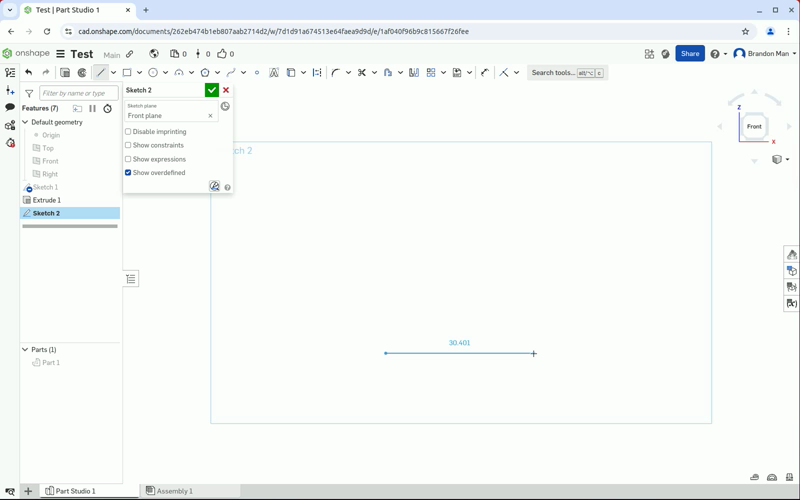
key_down(shift)
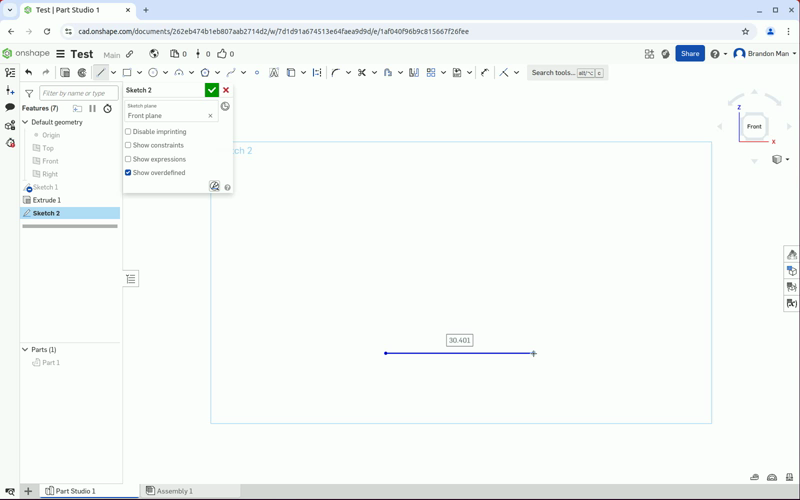
mouse_move(459, 189)
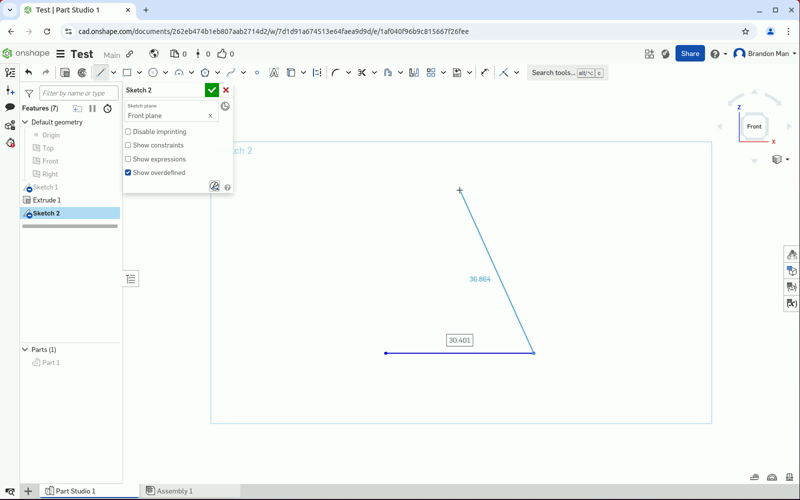
click(459, 189)
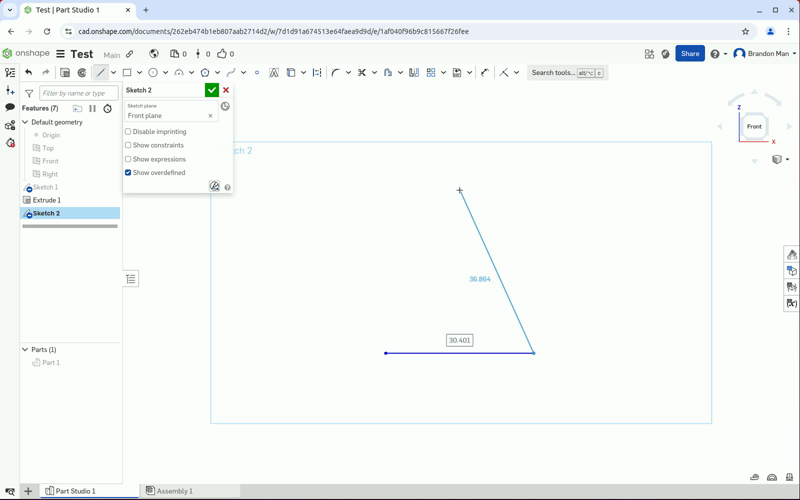
key_up(shift)
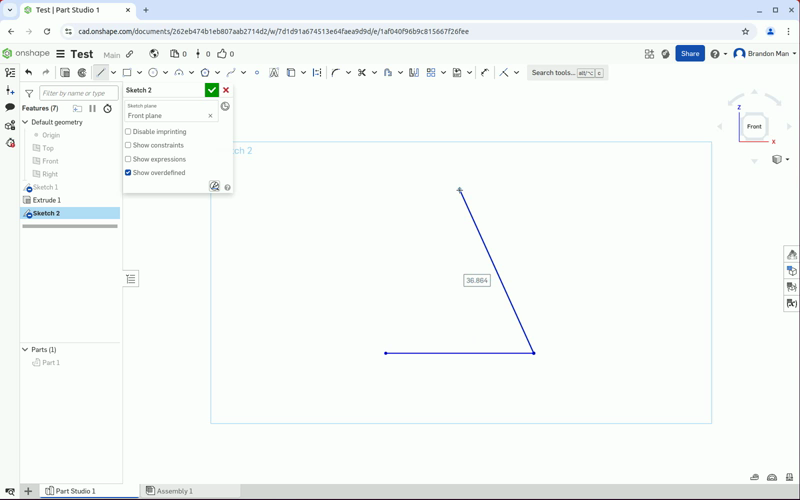
key_down(shift)
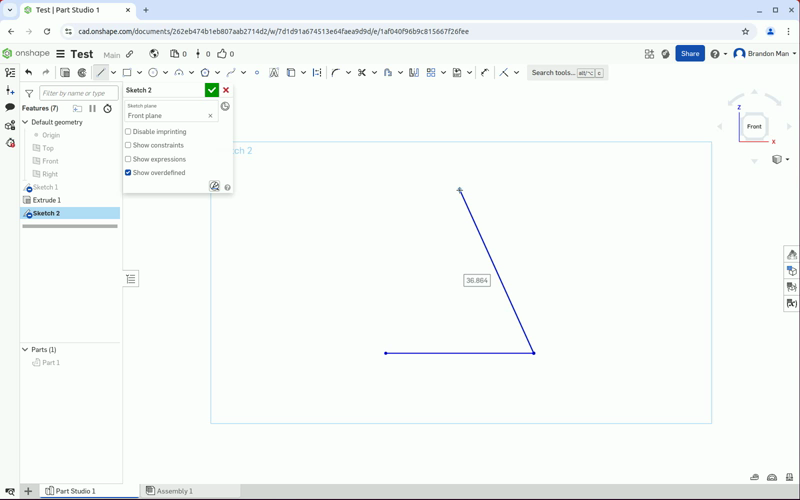
mouse_move(385, 353)
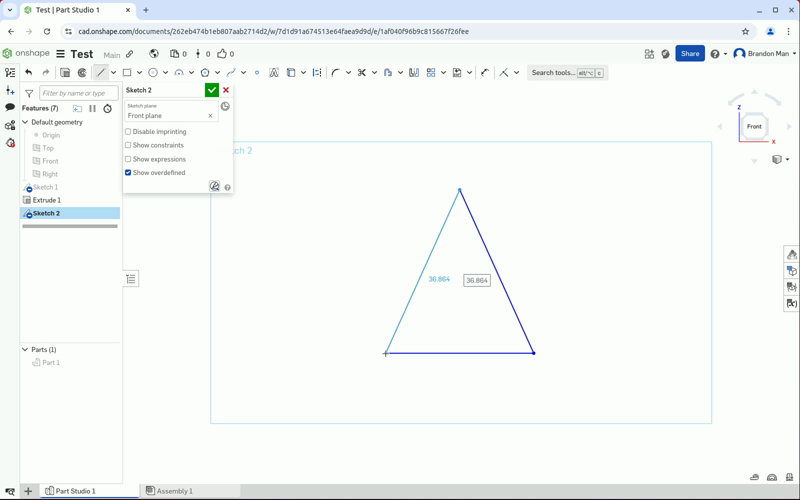
key_up(shift)
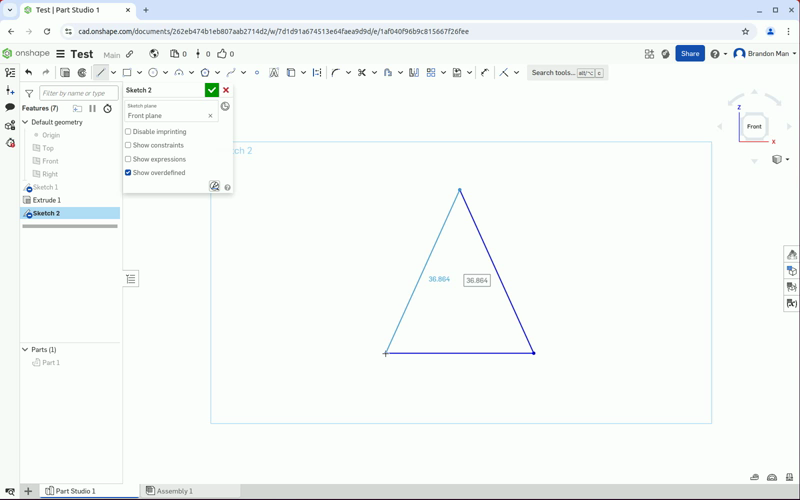
click(385, 353)
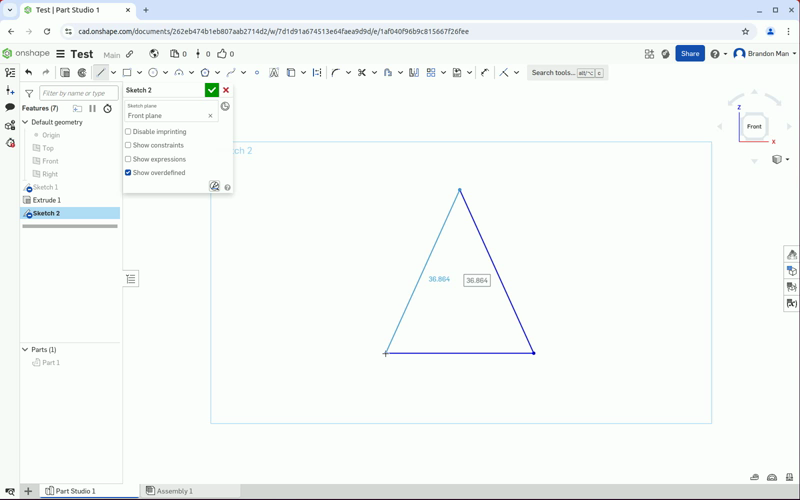
key(esc)
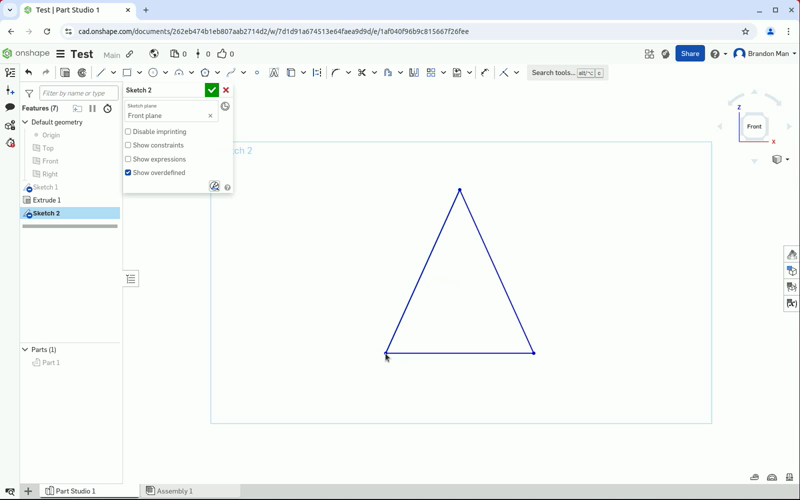
mouse_move(493, 305)
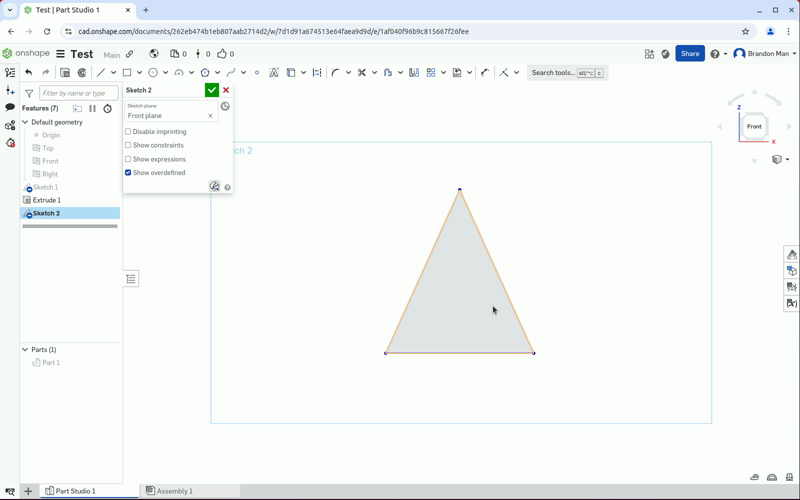
click(493, 305)
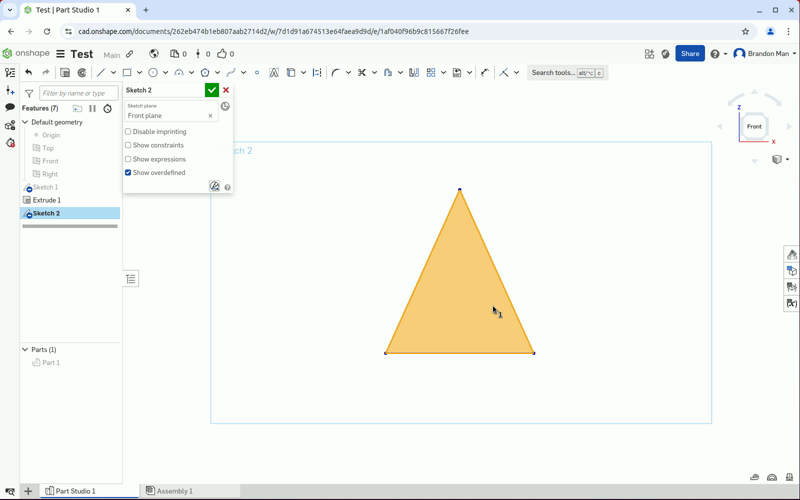
mouse_move(73, 352)
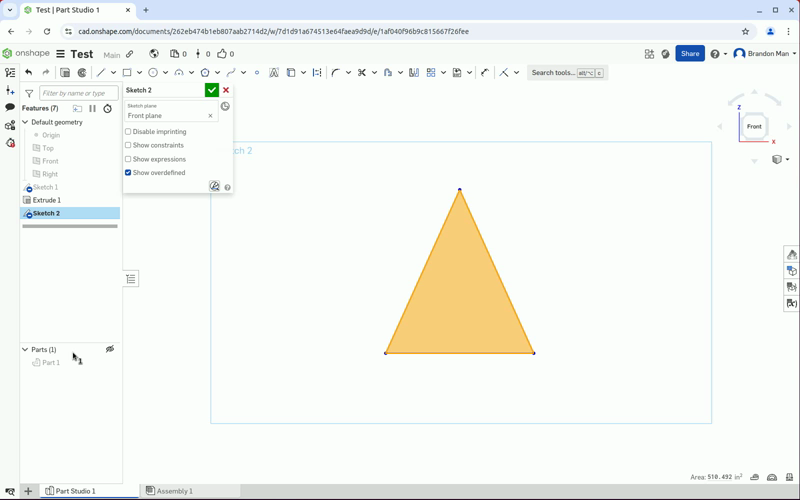
key(shift+y)
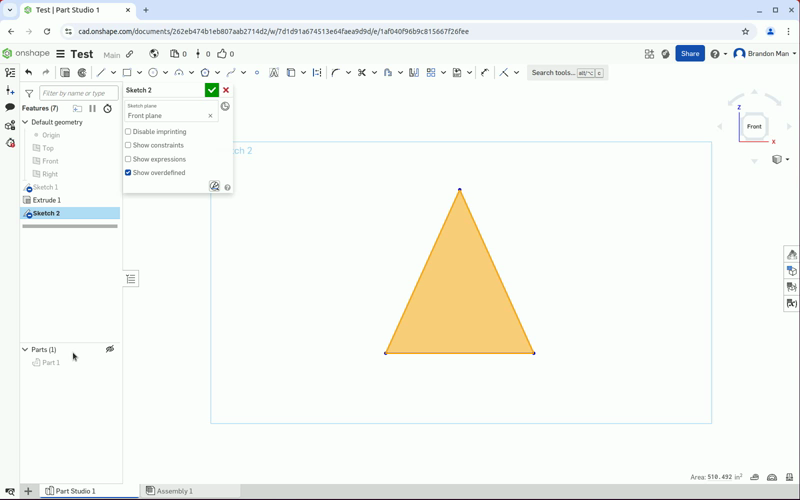
key(shift+e)
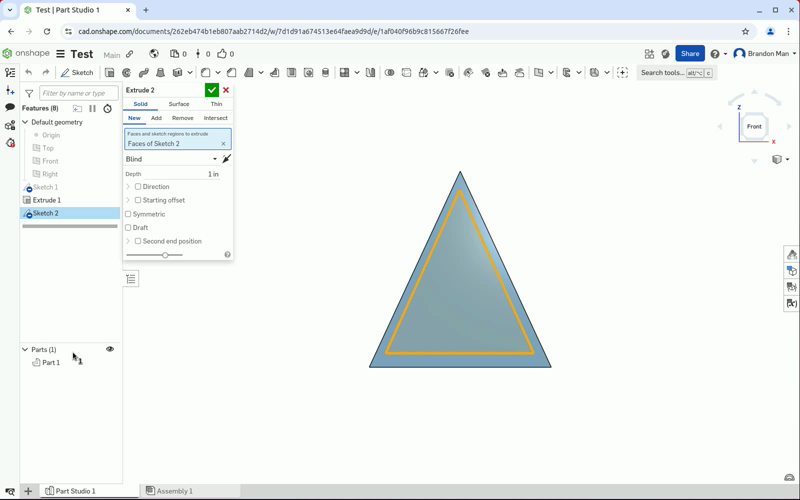
mouse_move(143, 106)
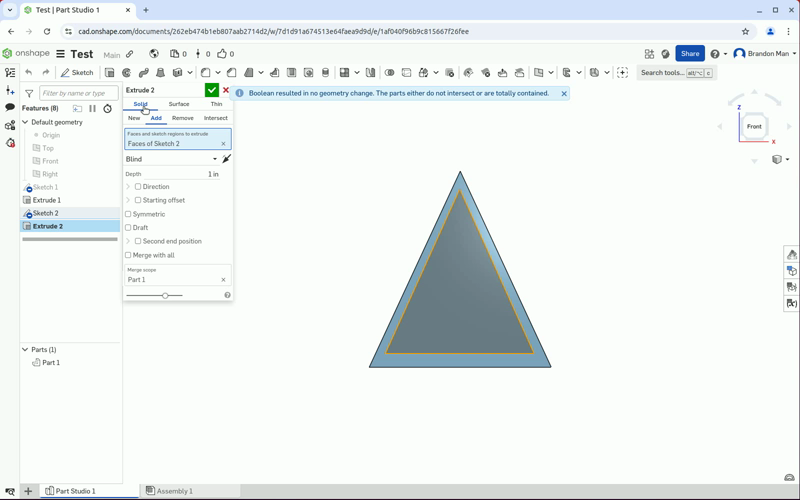
click(143, 106)
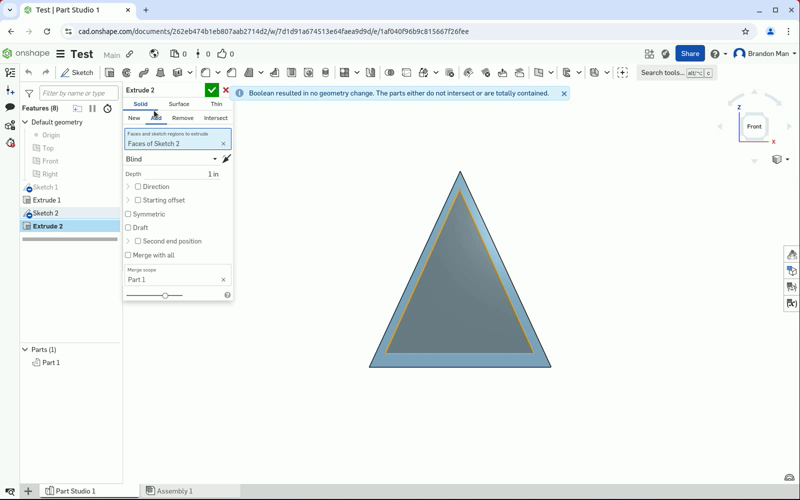
mouse_move(186, 120)
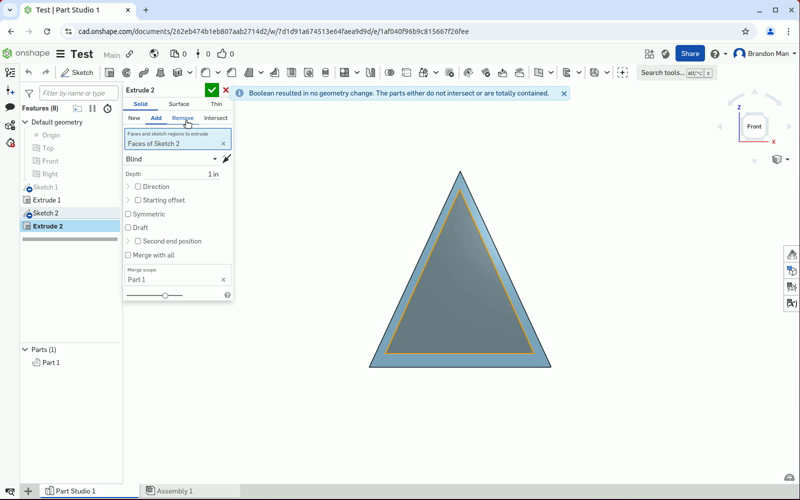
click(186, 120)
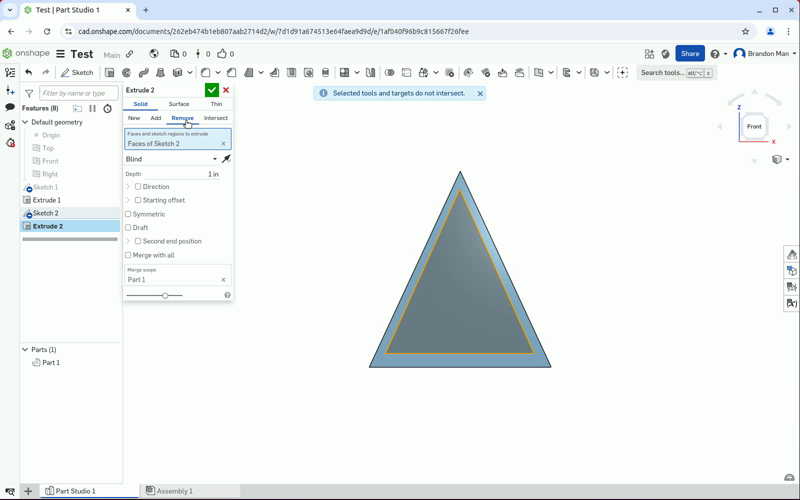
key(tab, 4)
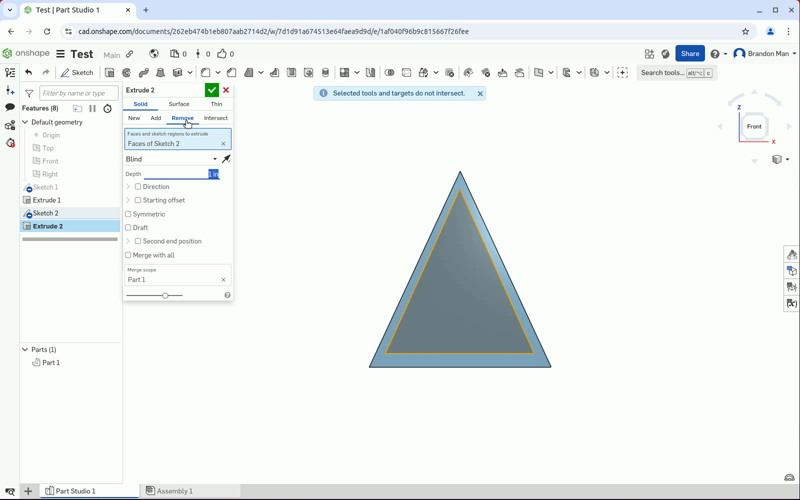
text(-29.848)
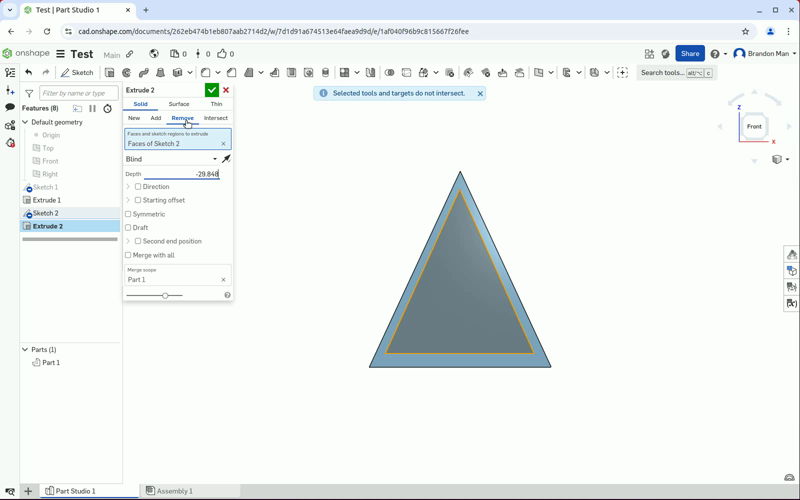
key(tab, 6)
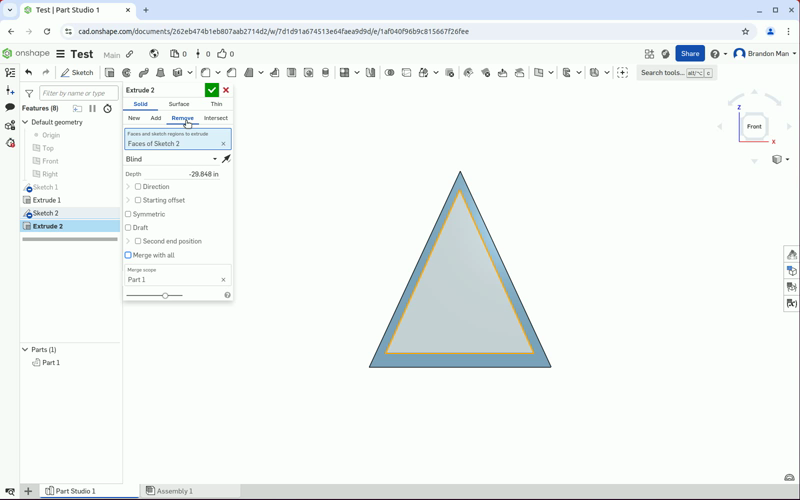
key(space)
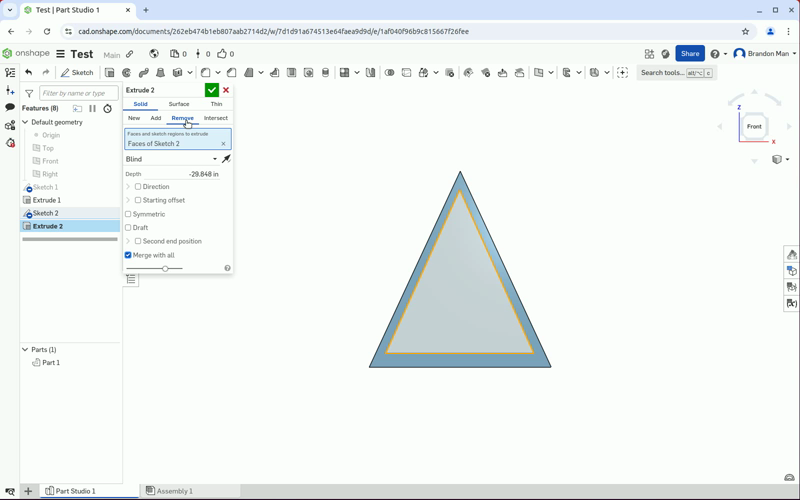
key(enter)
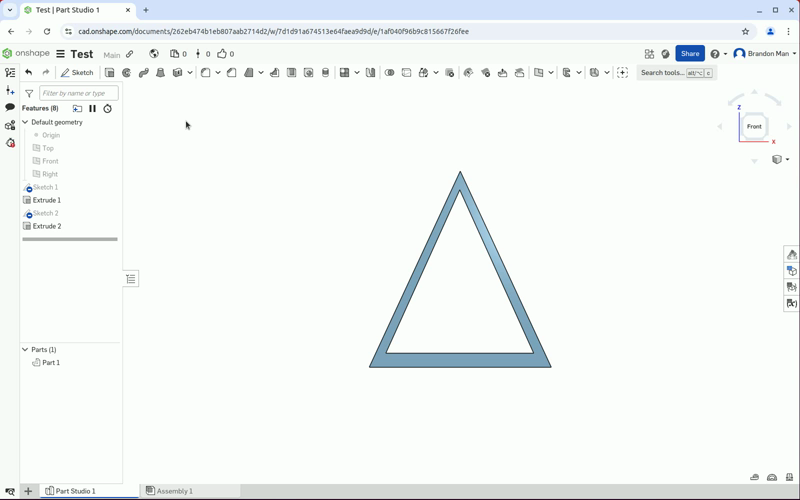
key(shift+h)
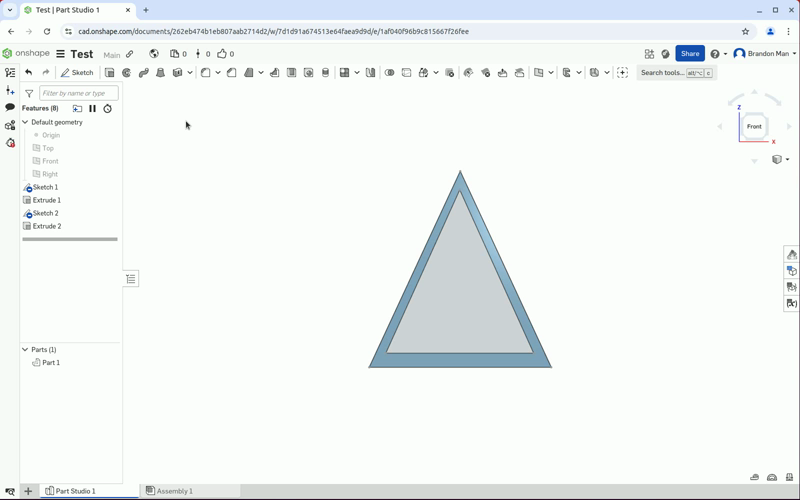
key(shift+h)
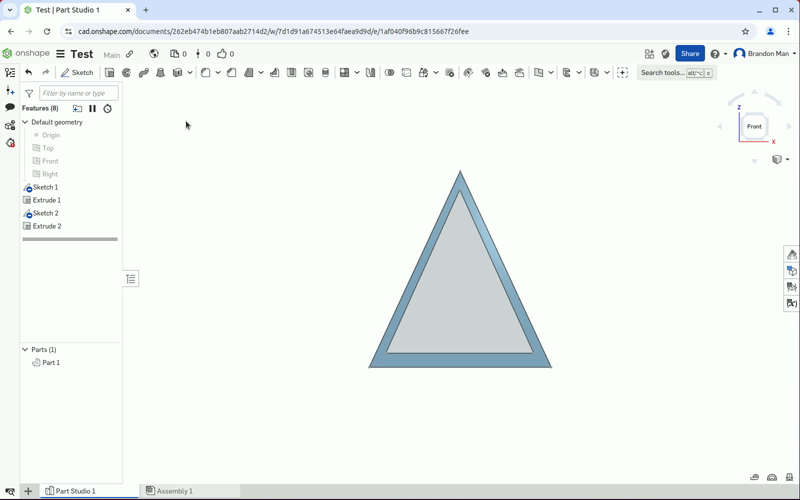
key(shift+7)
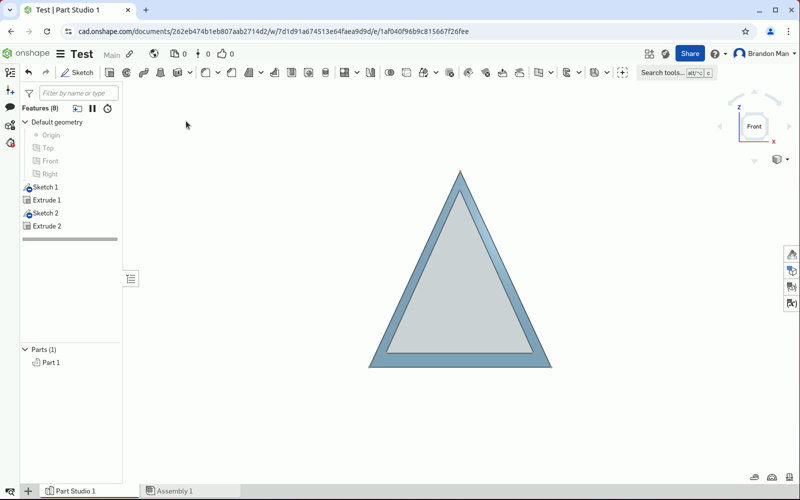
key(left, 2)
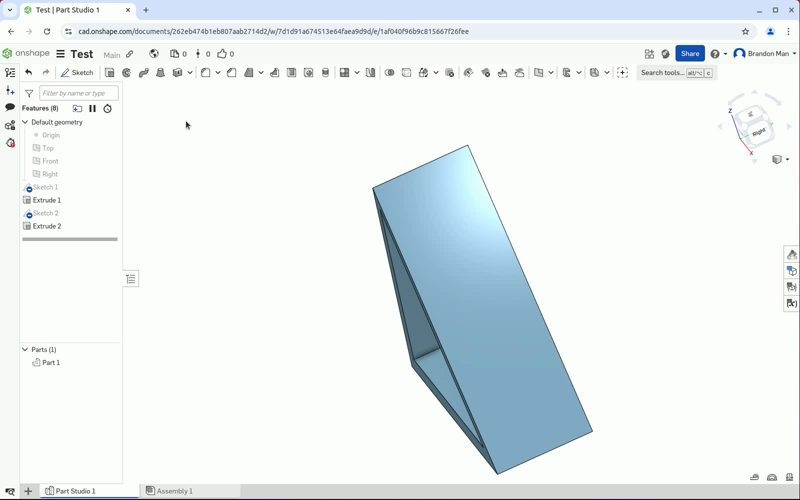
key(down, 2)
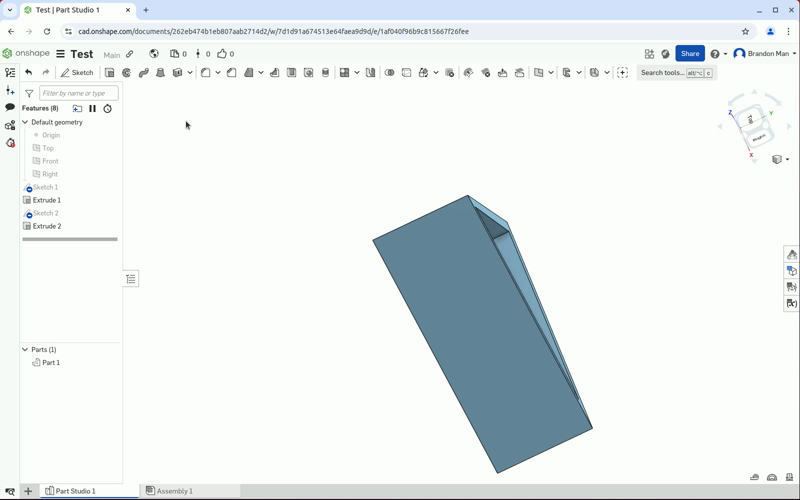
key(up, 2)
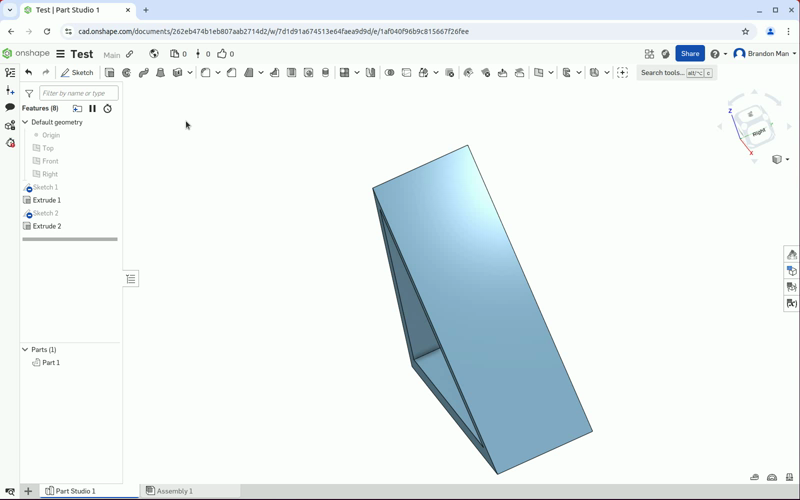
key(right, 2)
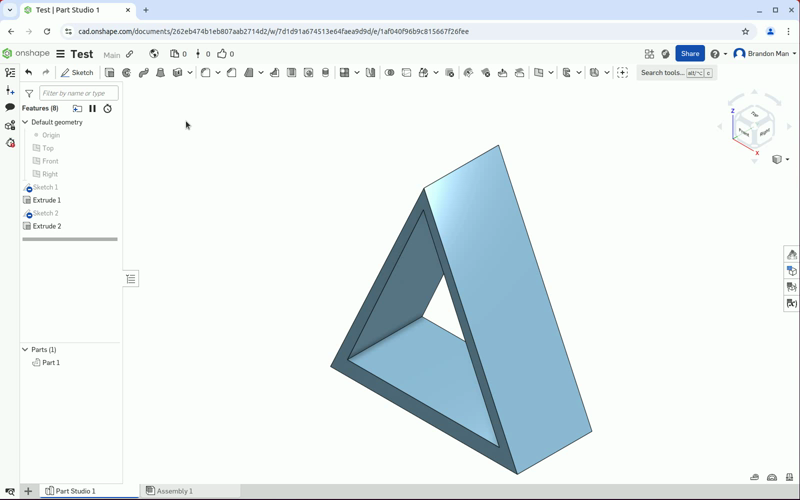
mouse_move(73, 189)
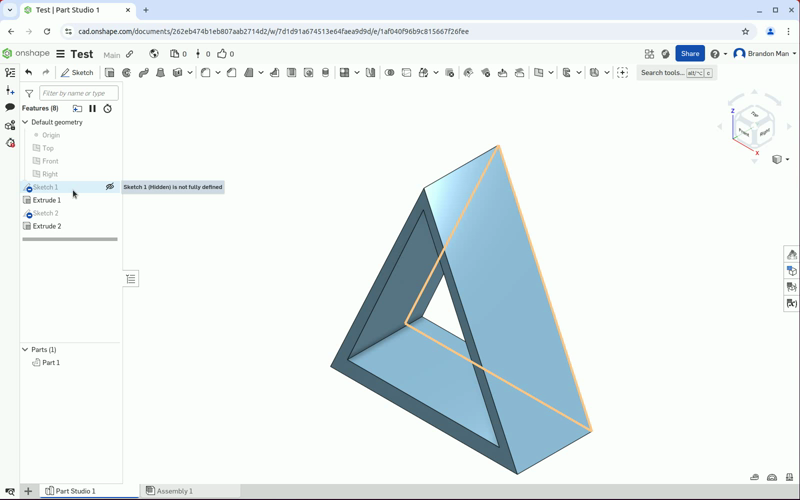
click(73, 189)